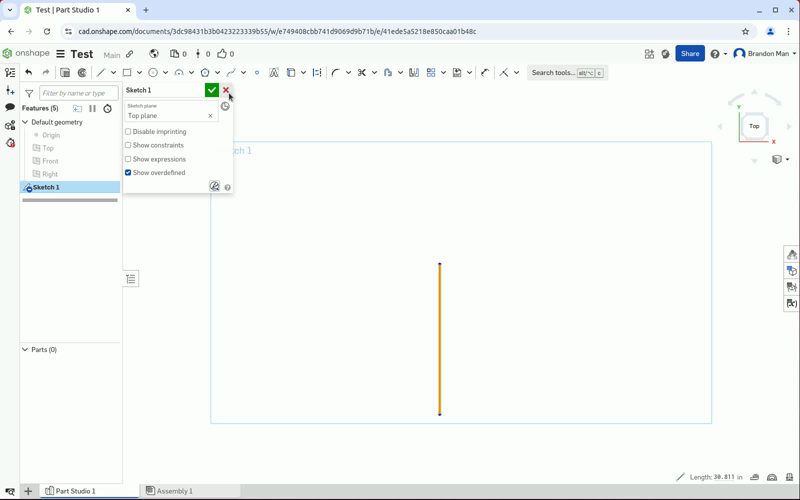
key(shift+h)
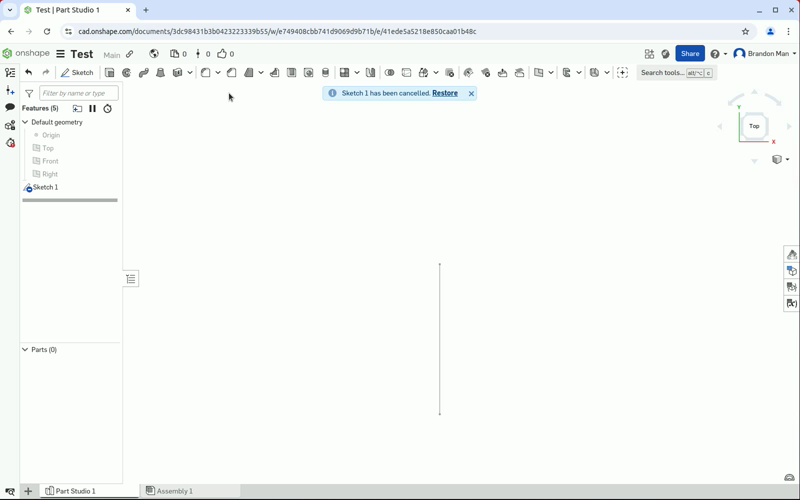
key(shift+s)
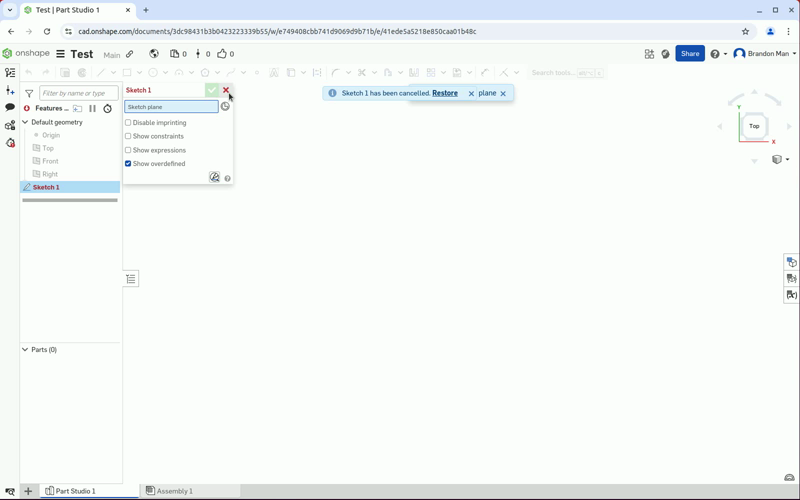
mouse_move(73, 150)
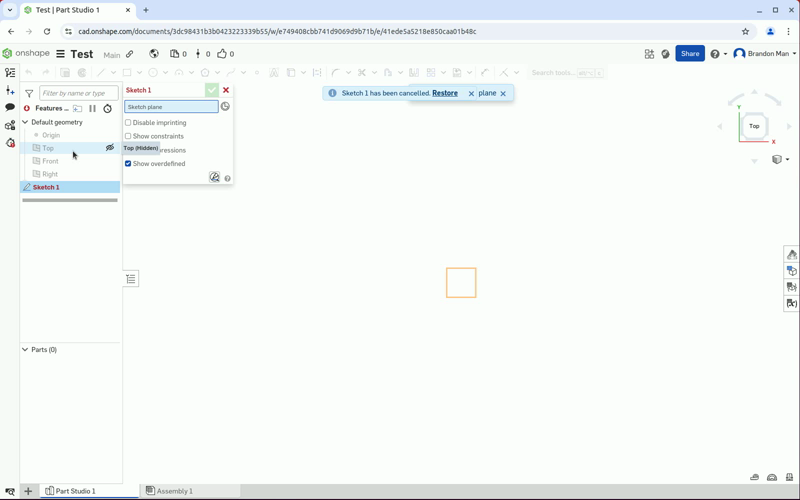
click(73, 150)
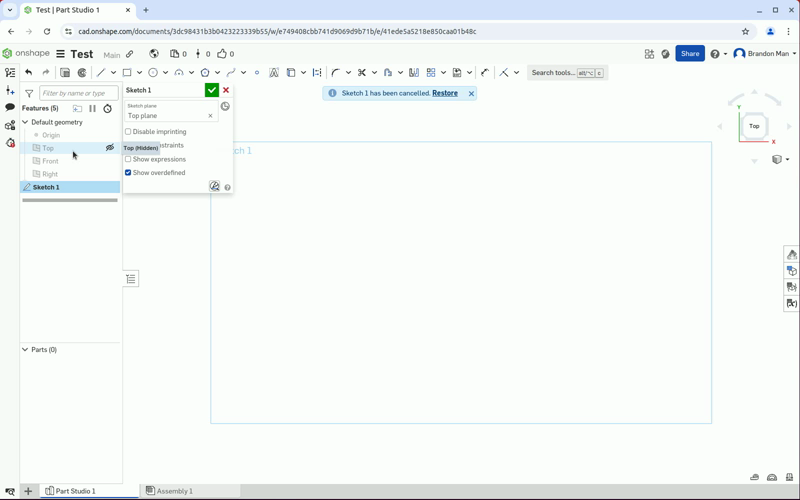
mouse_move(73, 352)
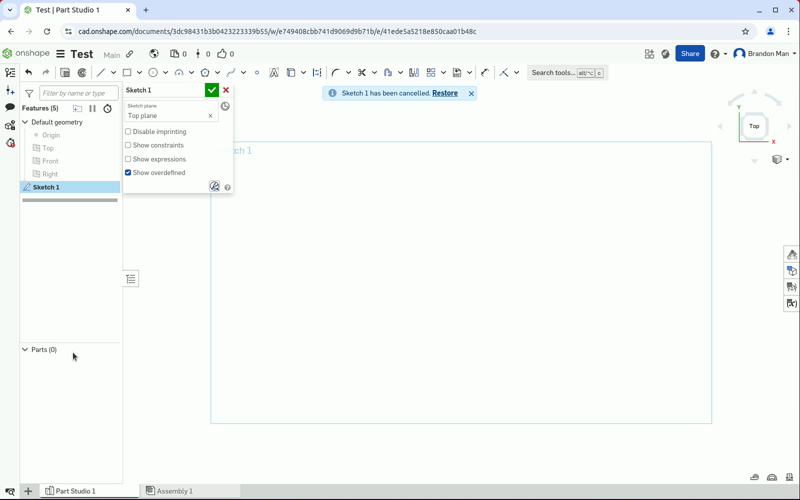
key(y)
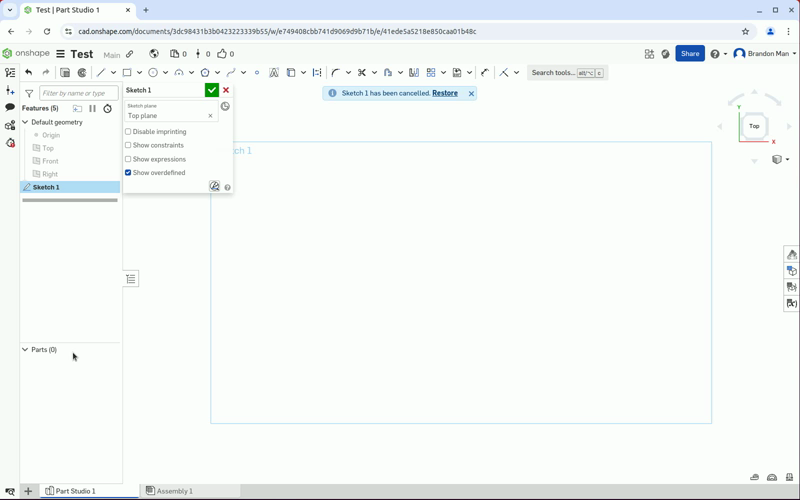
key(c)
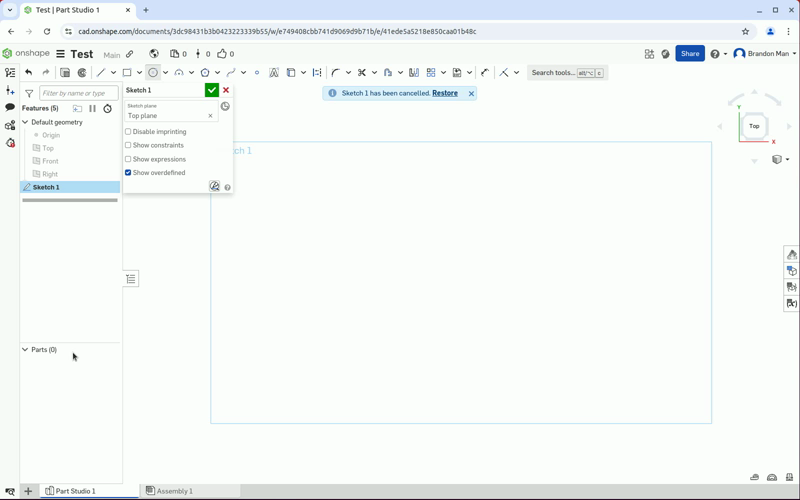
key_down(shift)
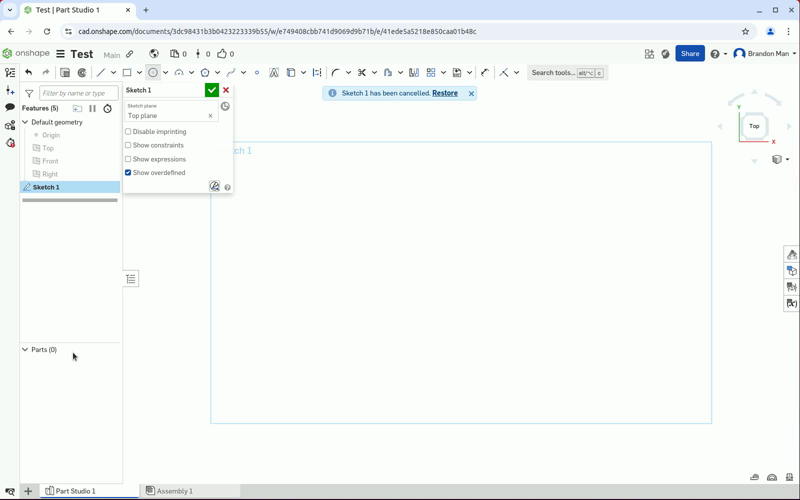
mouse_move(413, 268)
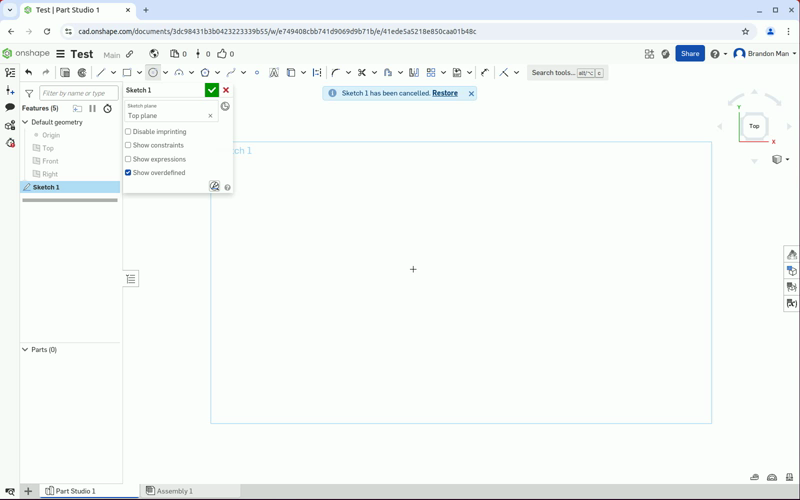
click(413, 268)
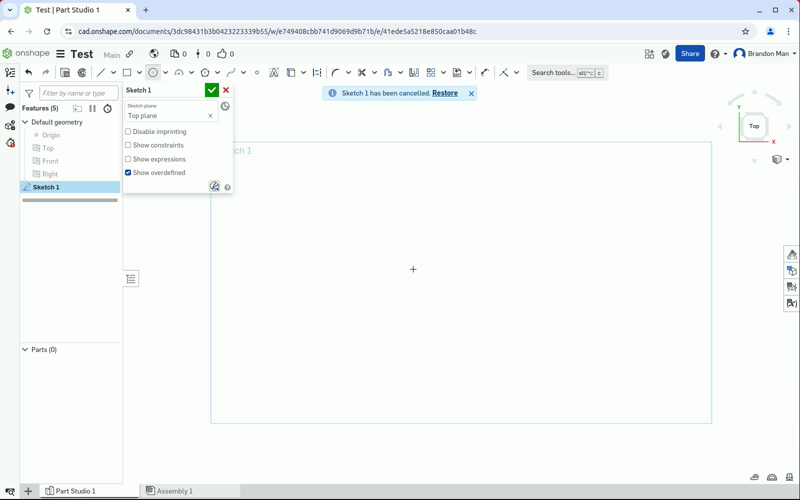
key_up(shift)
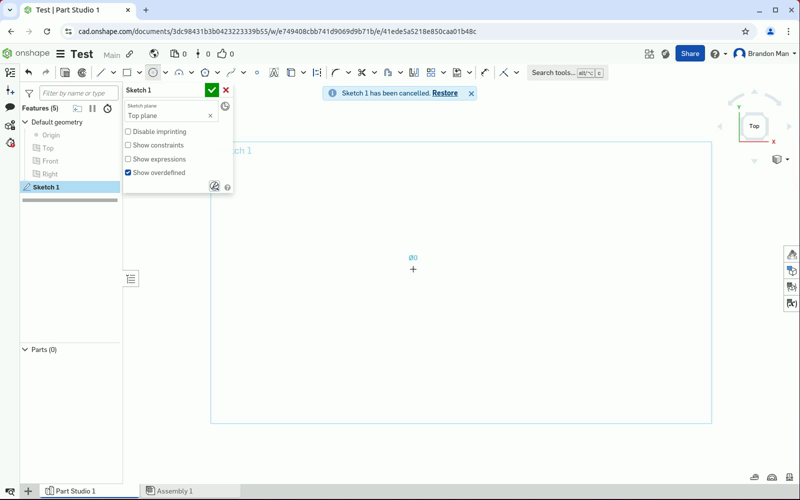
mouse_move(422, 268)
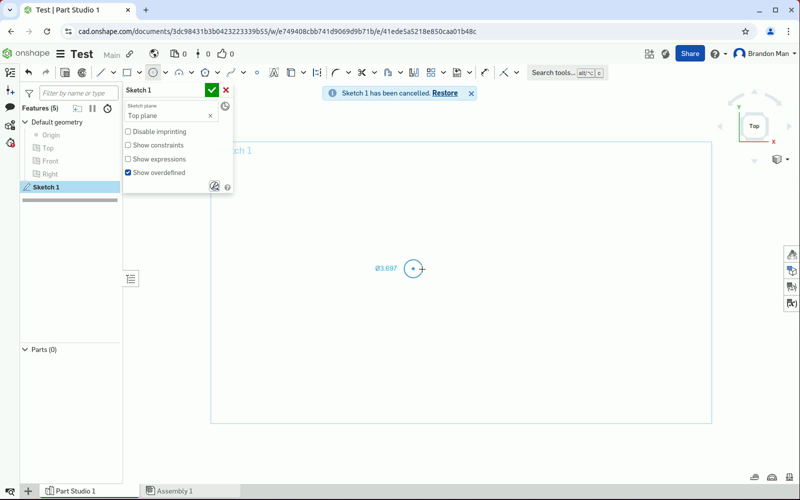
click(422, 268)
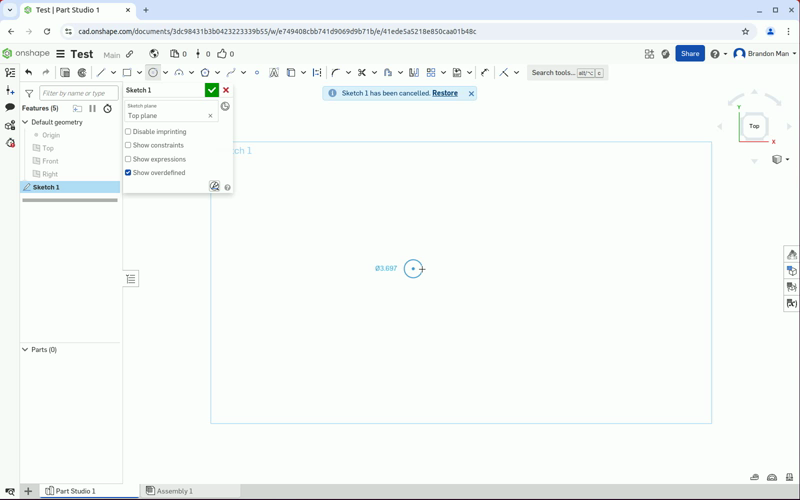
key(esc)
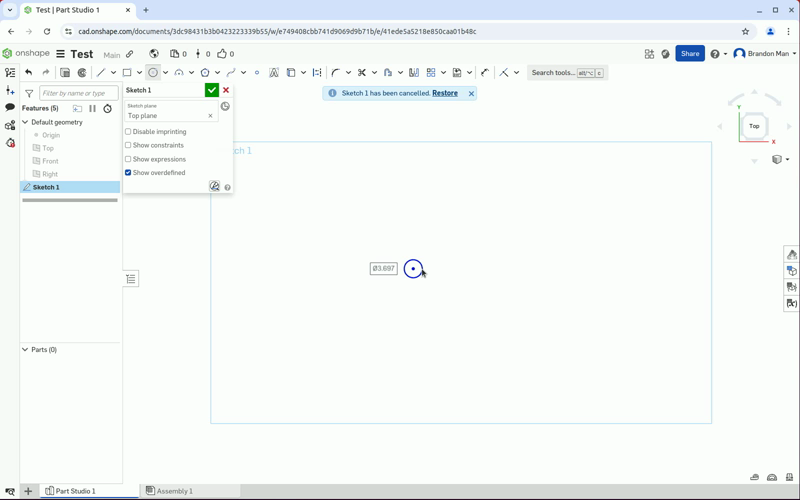
key(c)
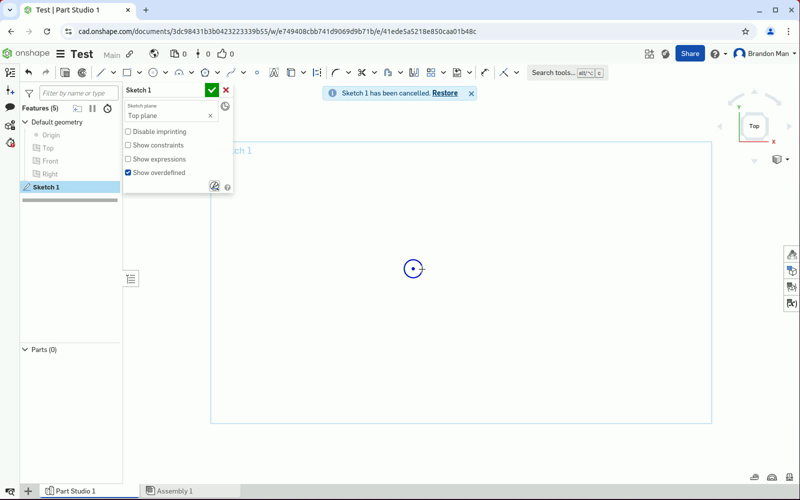
key_down(shift)
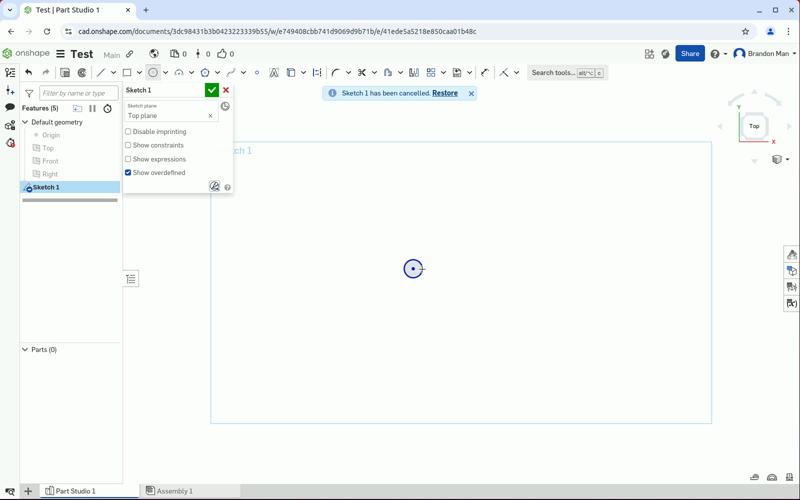
mouse_move(413, 268)
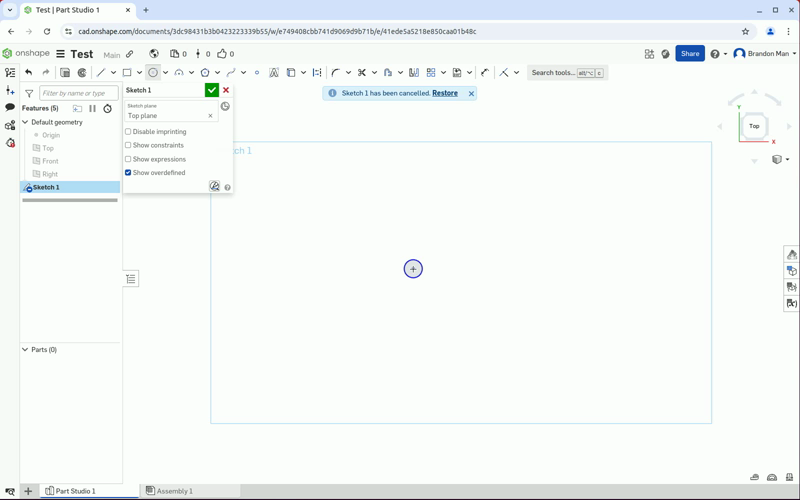
click(413, 268)
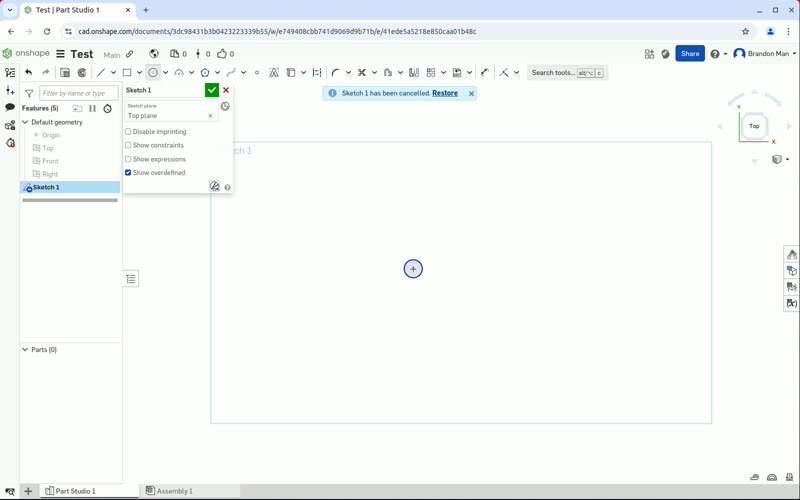
key_up(shift)
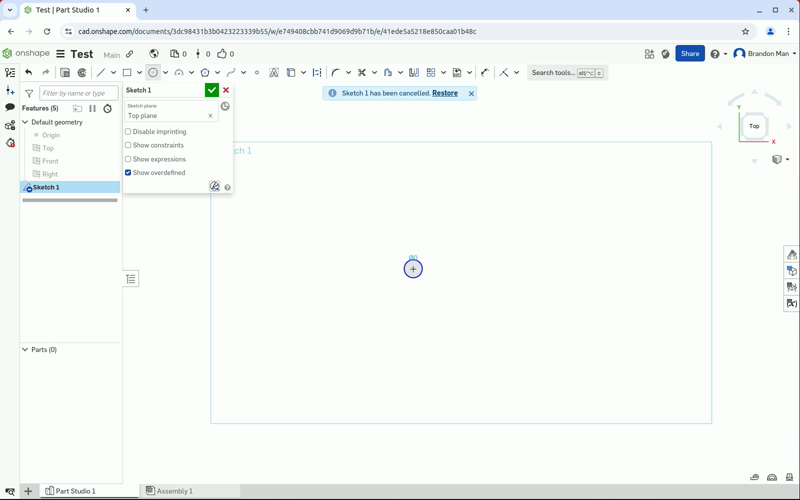
mouse_move(418, 268)
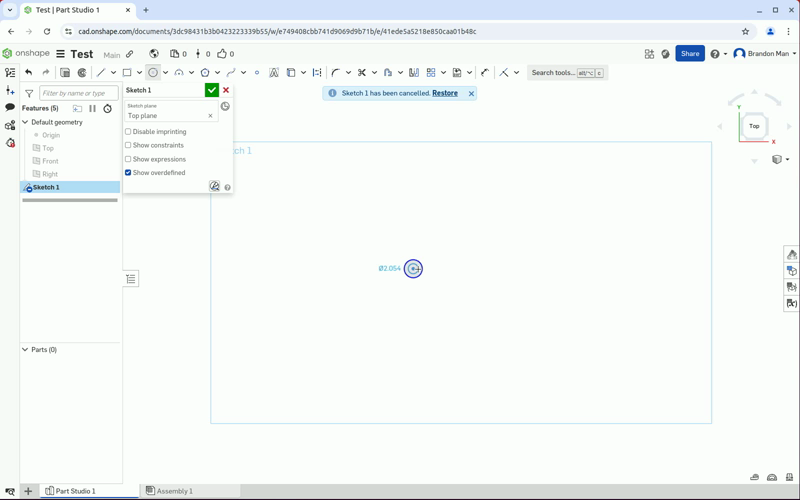
scroll(6)
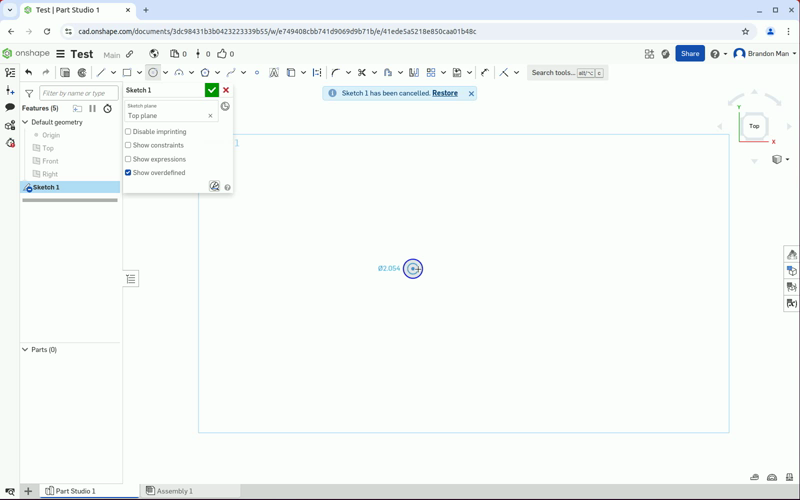
scroll(6)
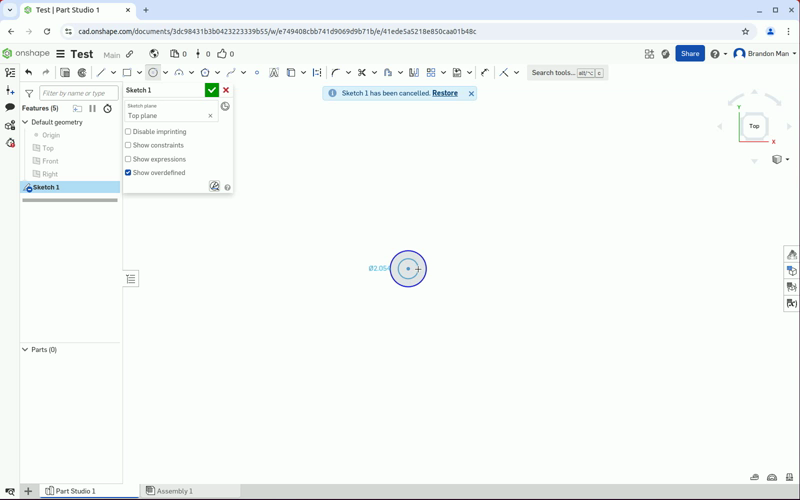
scroll(6)
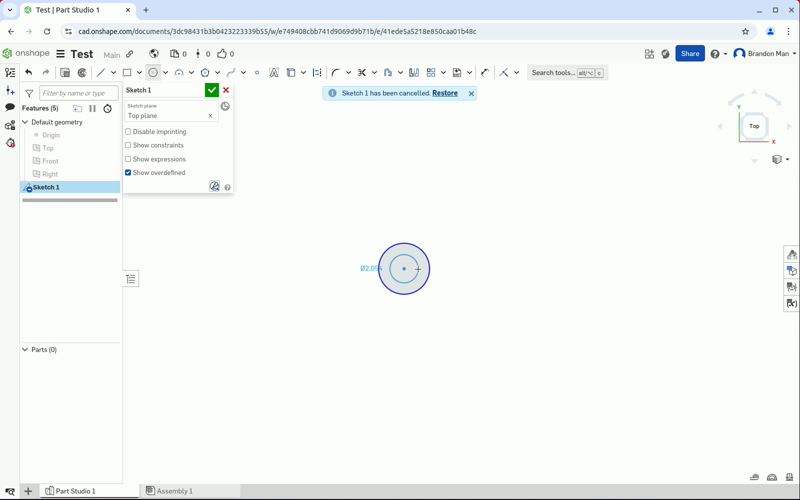
scroll(6)
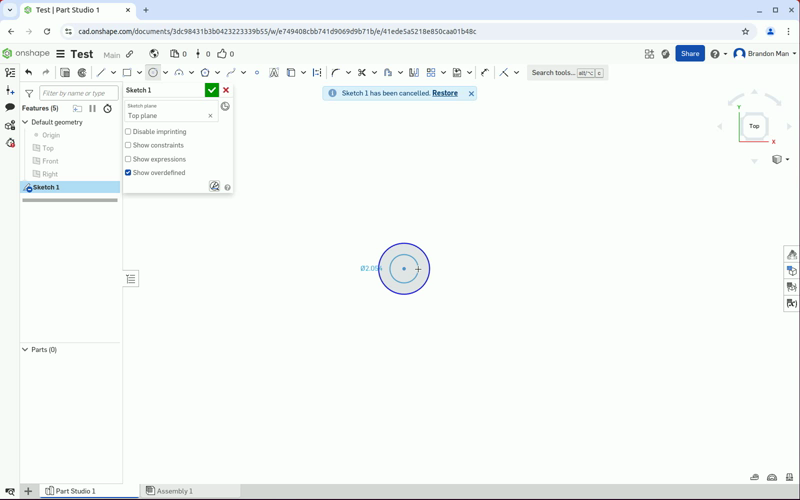
scroll(6)
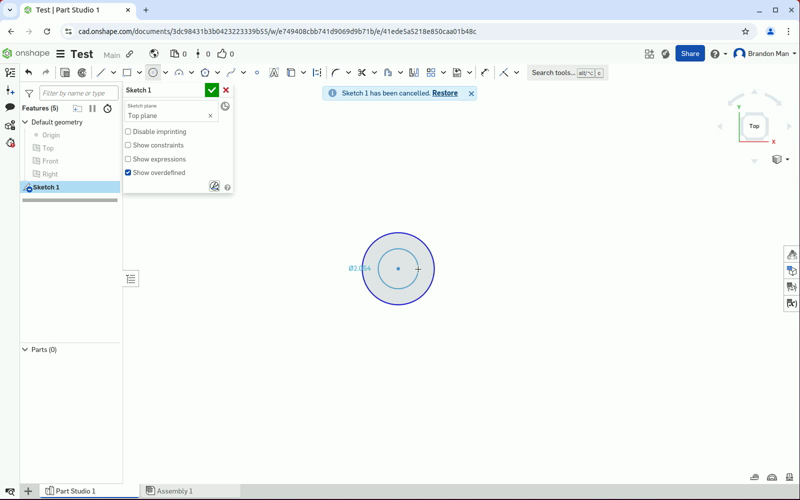
scroll(6)
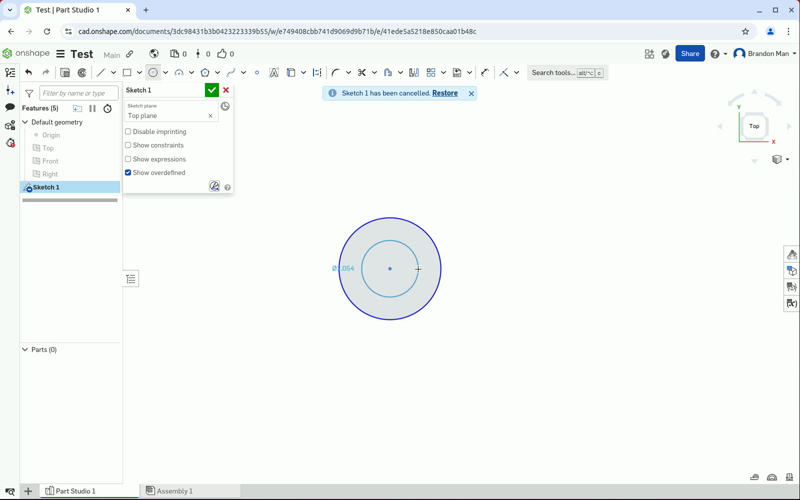
scroll(6)
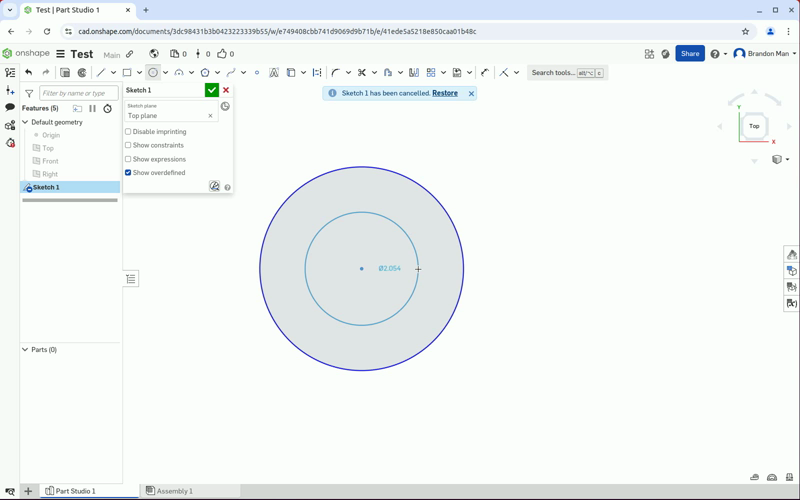
click(418, 268)
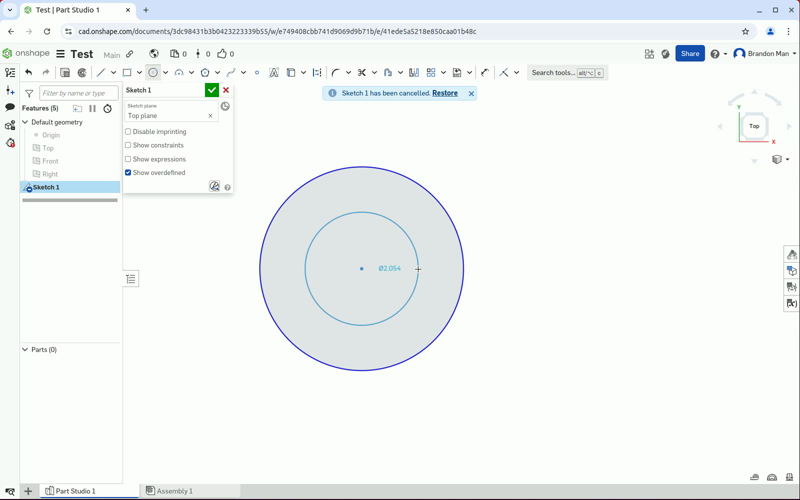
scroll(-6)
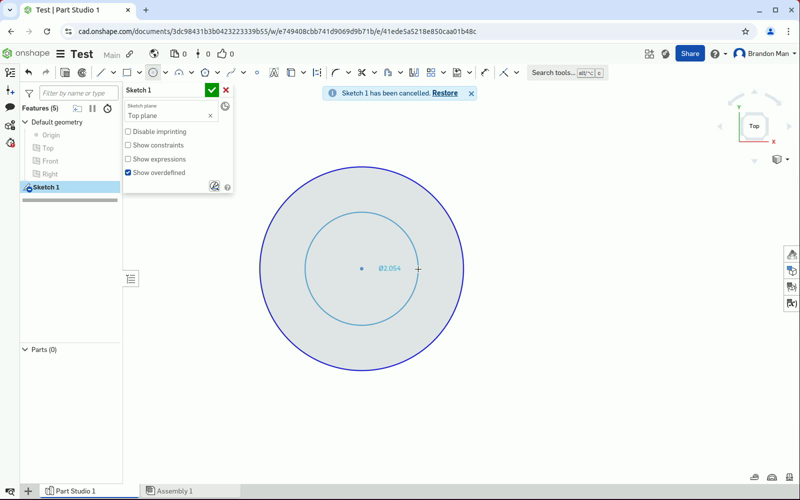
scroll(-6)
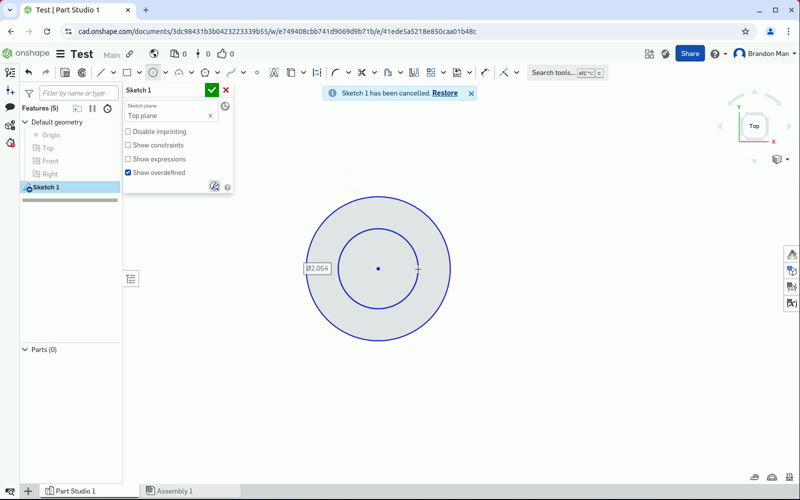
scroll(-6)
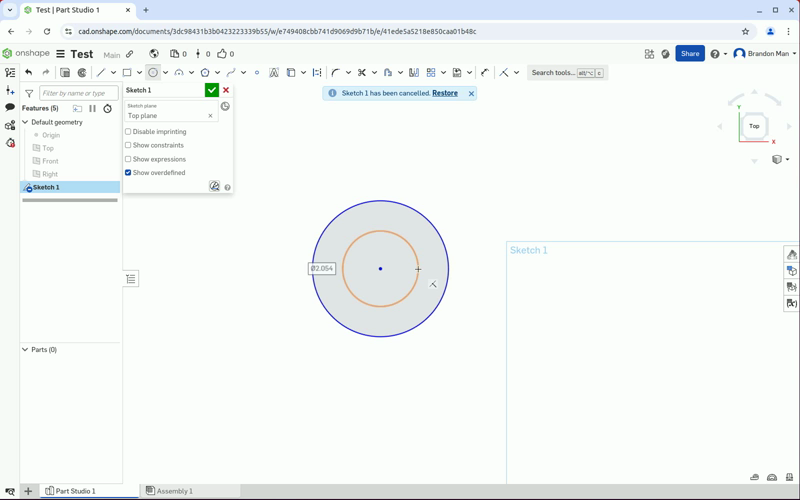
scroll(-6)
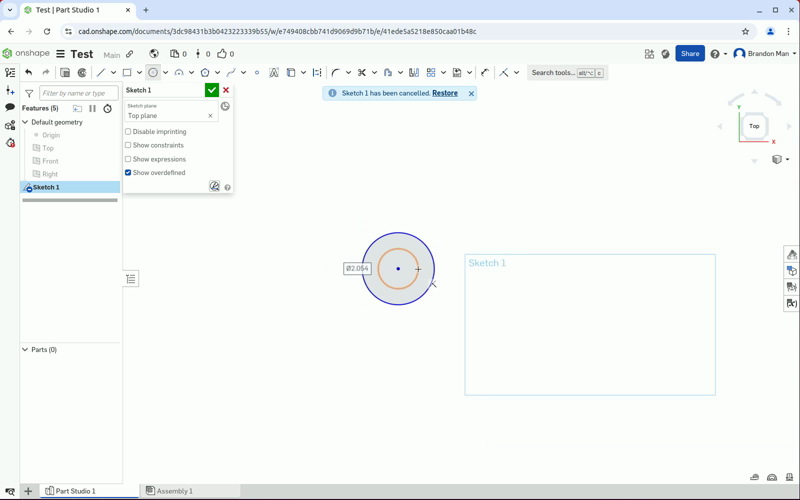
scroll(-6)
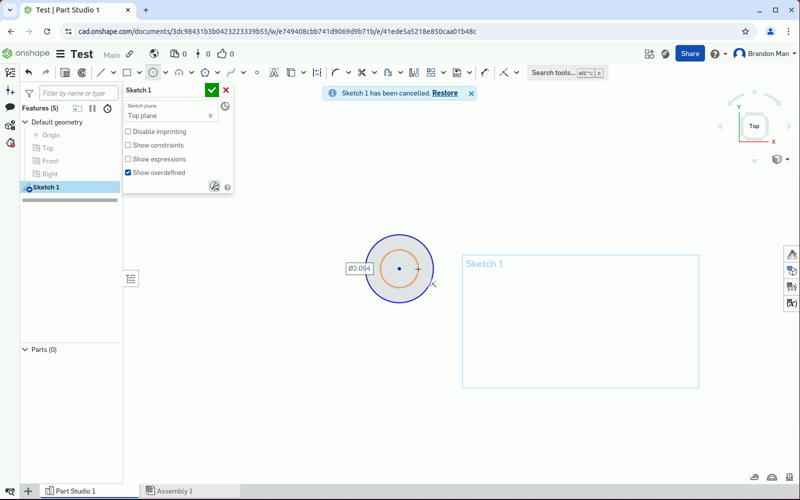
scroll(-6)
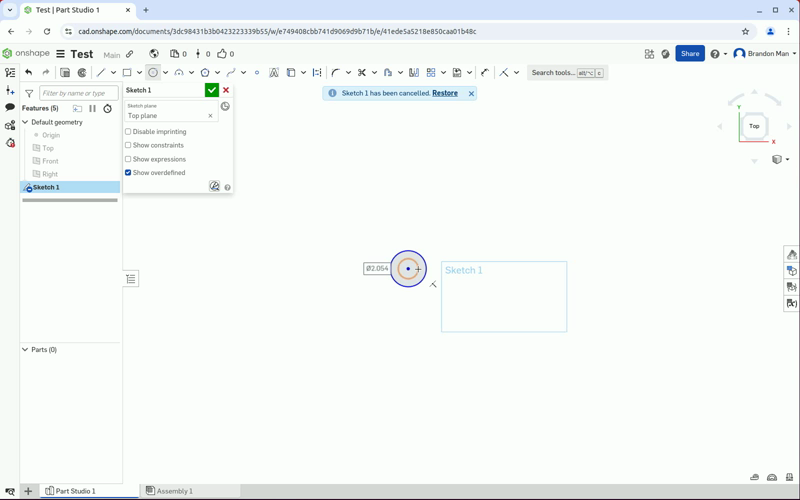
scroll(-6)
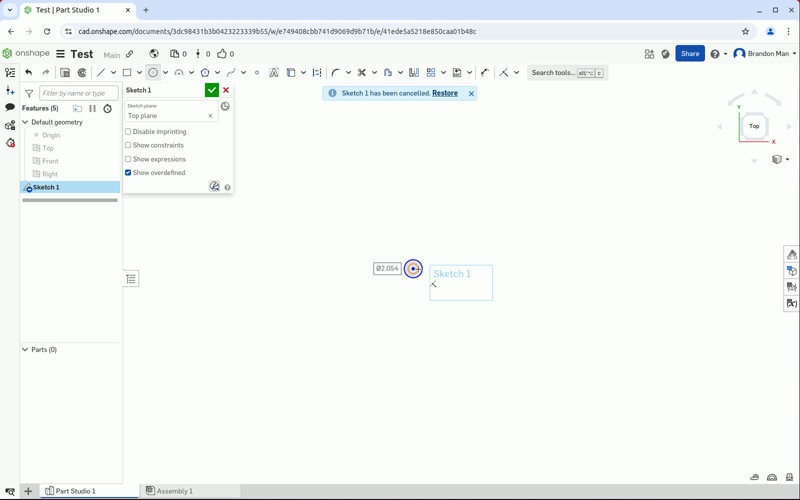
key(esc)
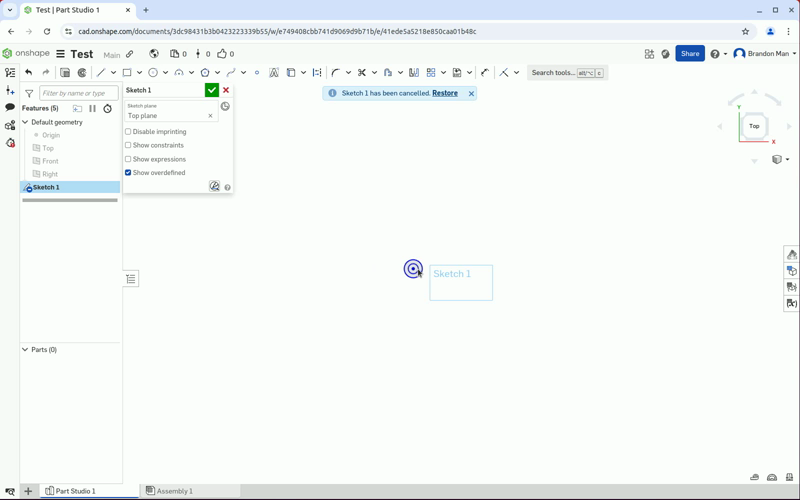
mouse_move(420, 269)
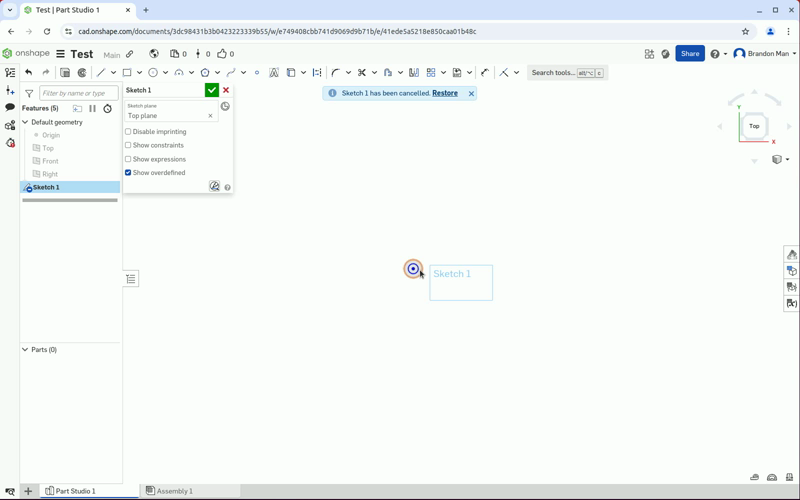
scroll(6)
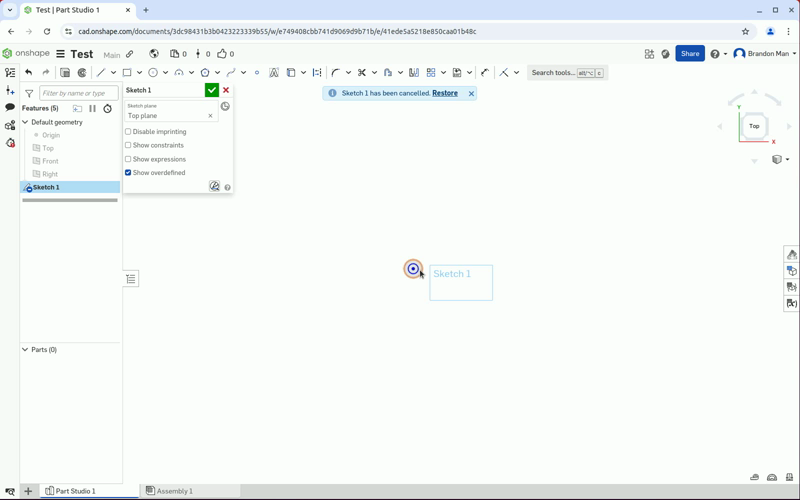
scroll(6)
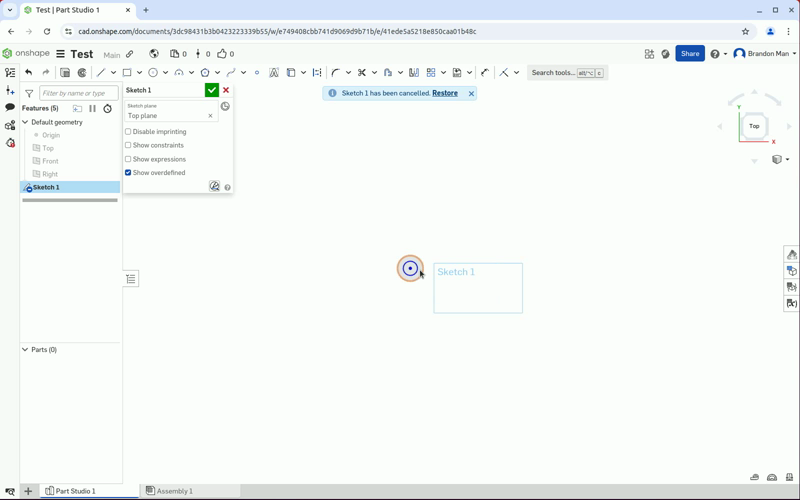
scroll(6)
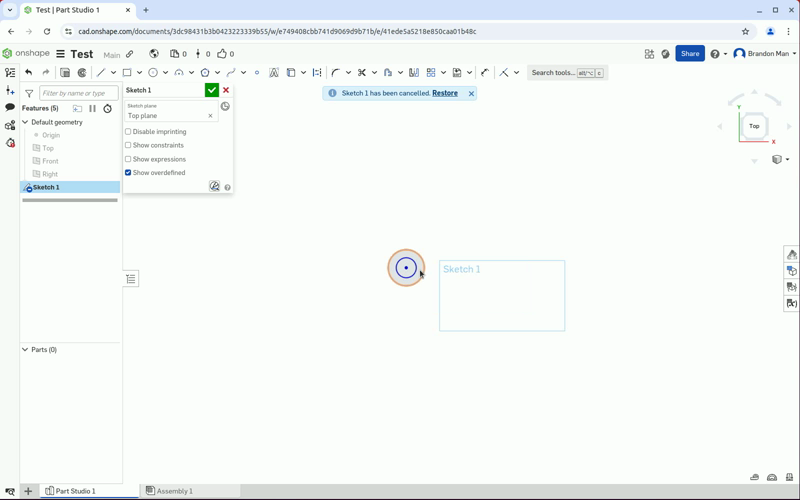
scroll(6)
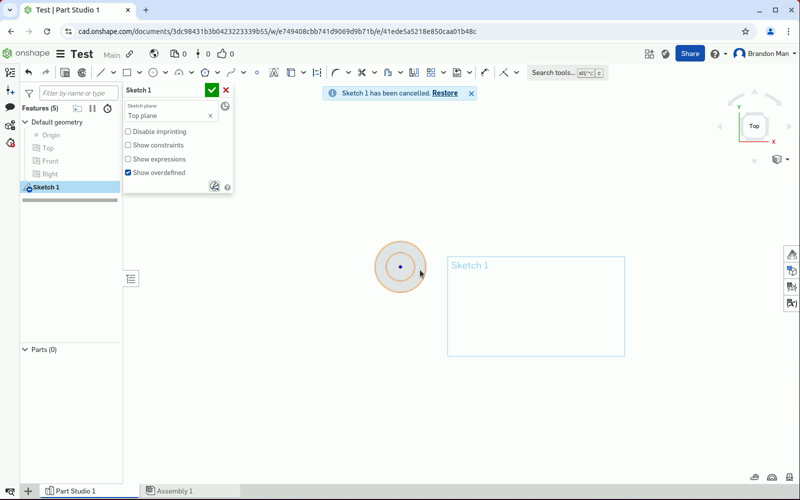
scroll(6)
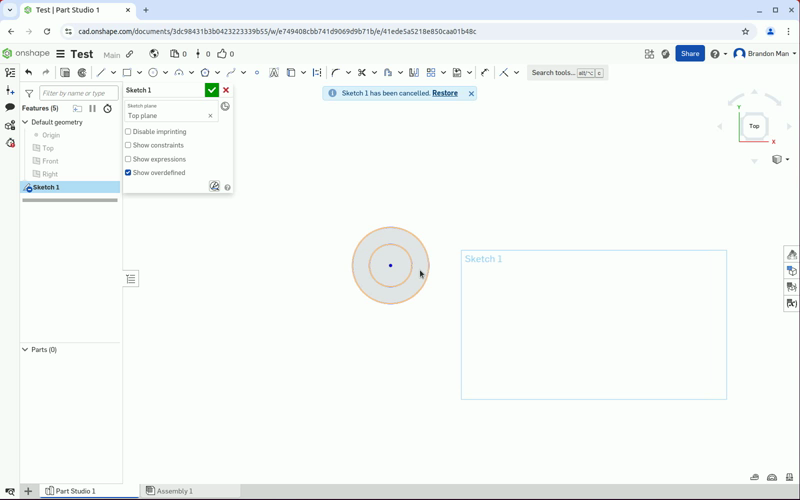
scroll(6)
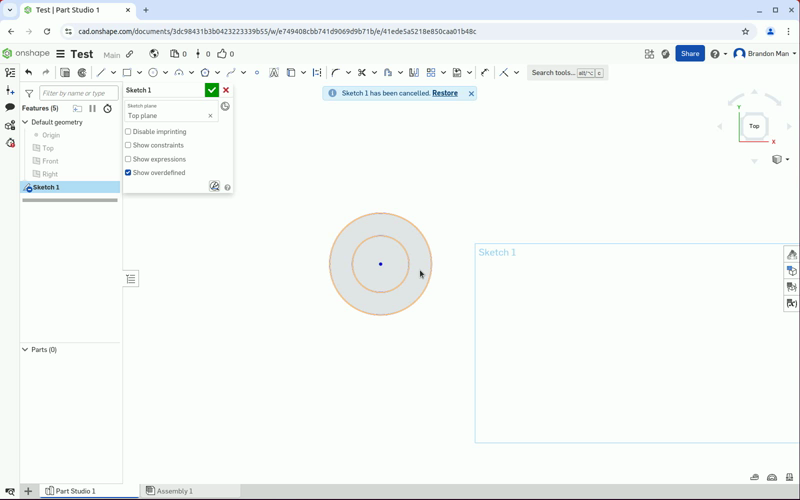
scroll(6)
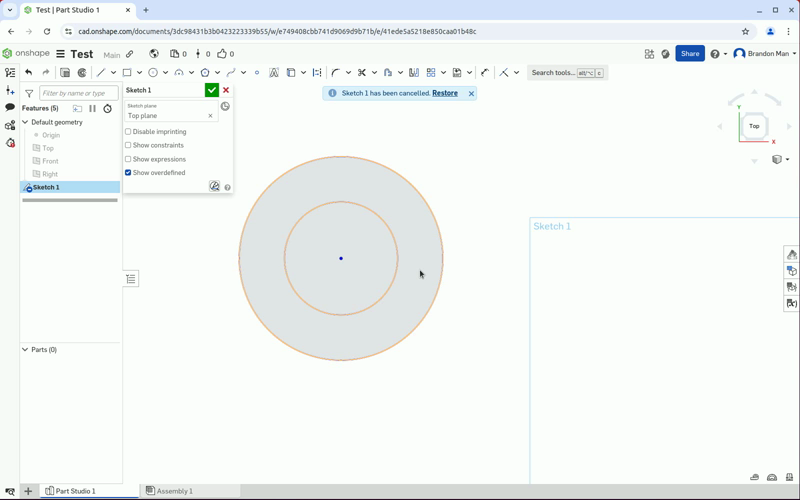
click(420, 269)
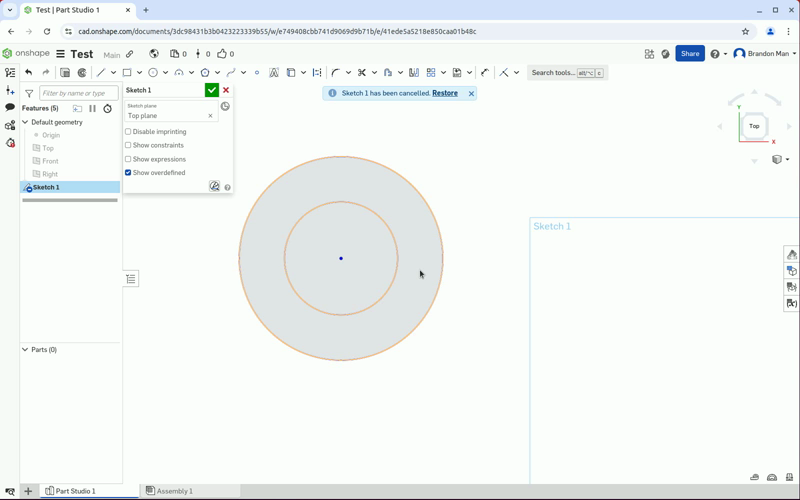
scroll(-6)
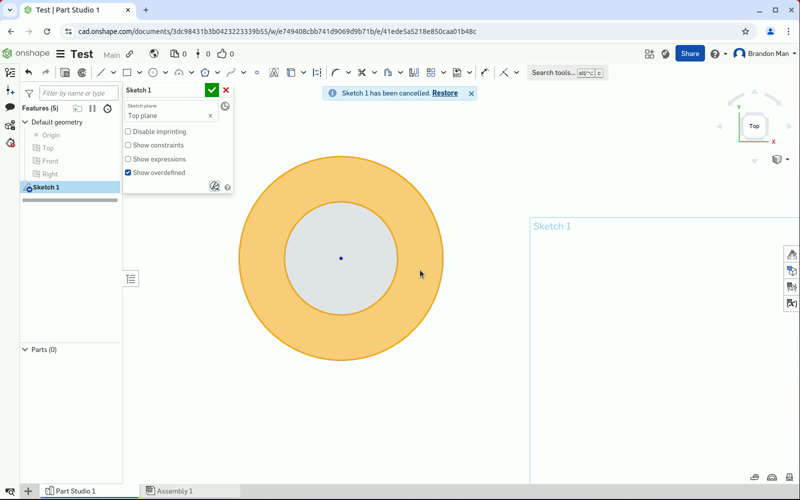
scroll(-6)
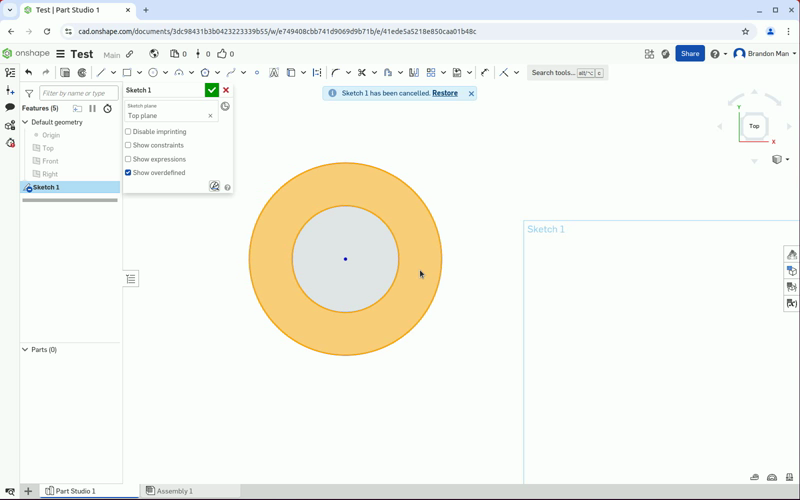
scroll(-6)
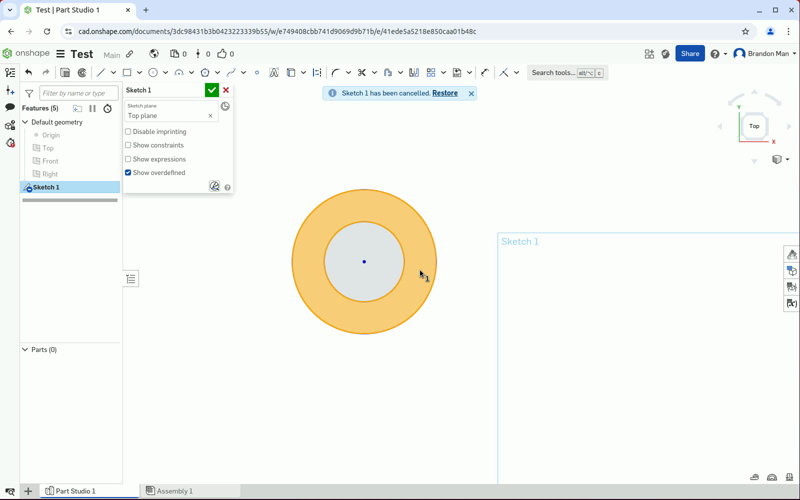
scroll(-6)
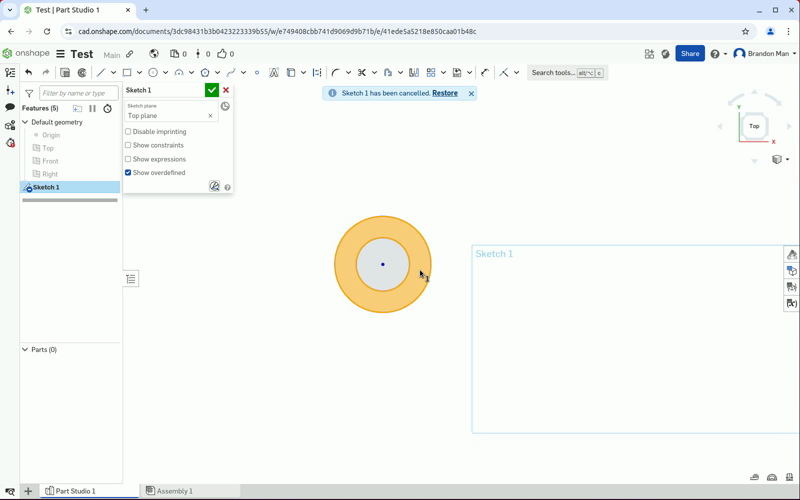
scroll(-6)
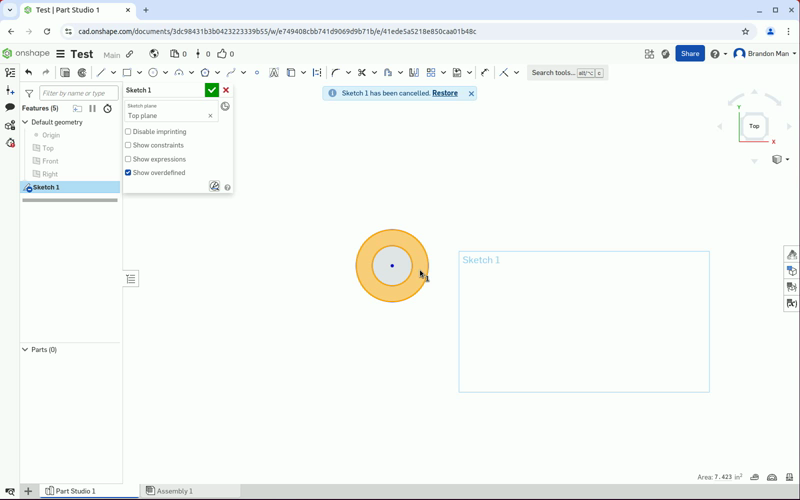
scroll(-6)
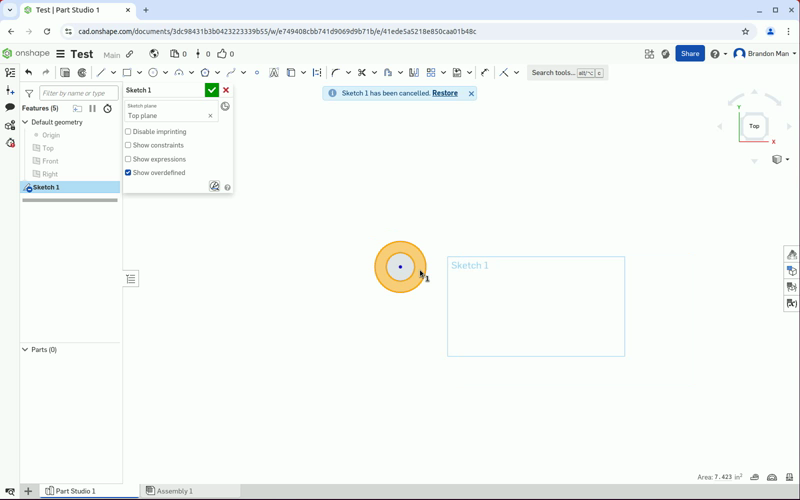
scroll(-6)
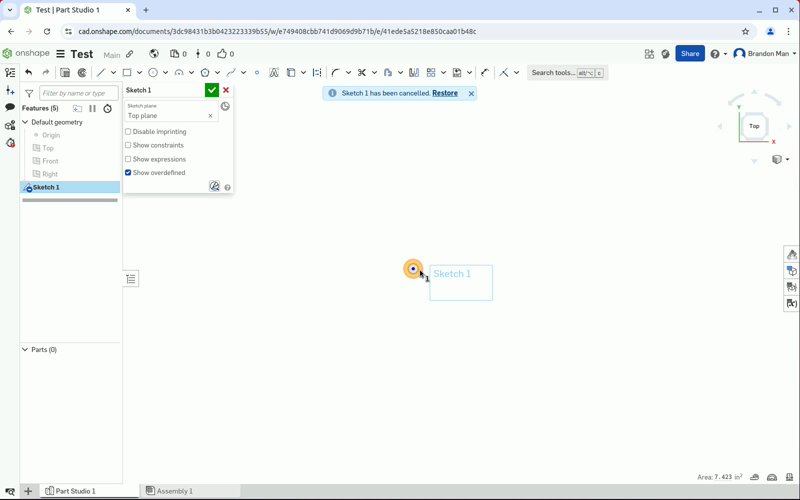
mouse_move(73, 352)
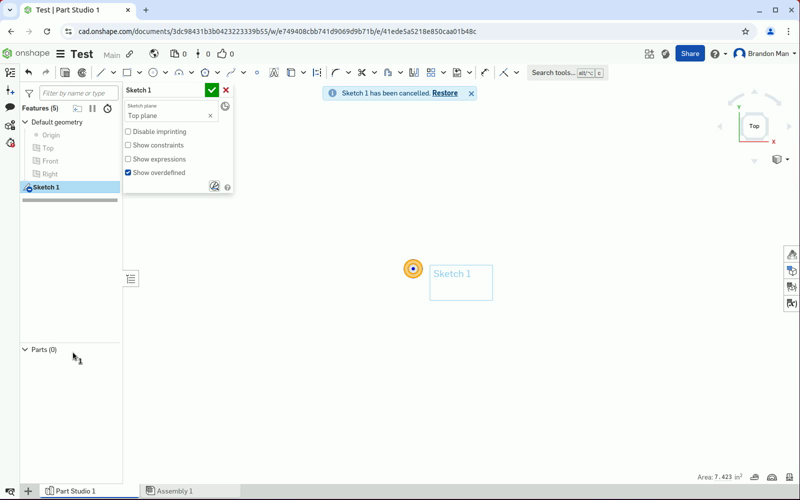
key(shift+y)
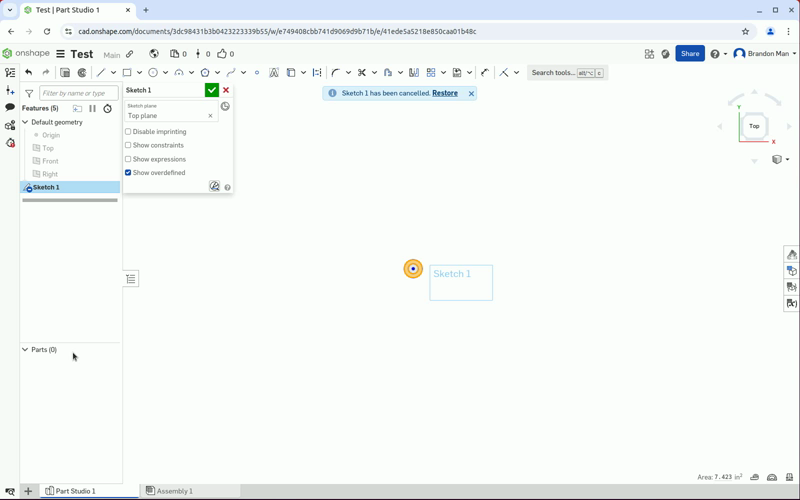
key(shift+e)
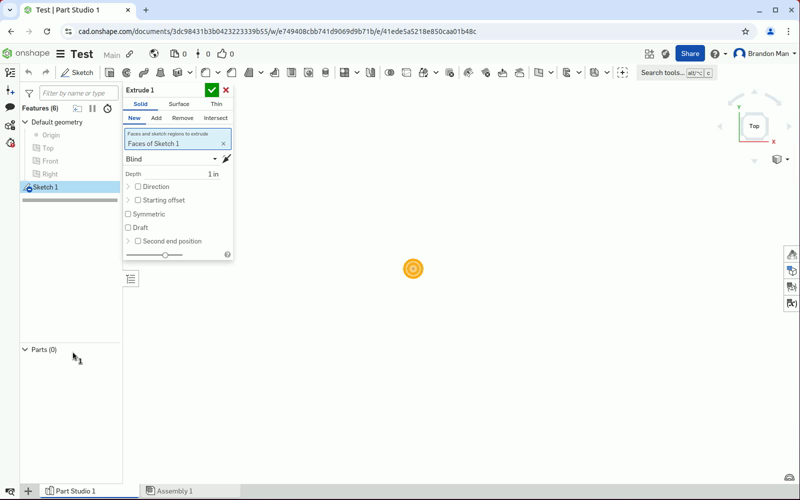
mouse_move(143, 106)
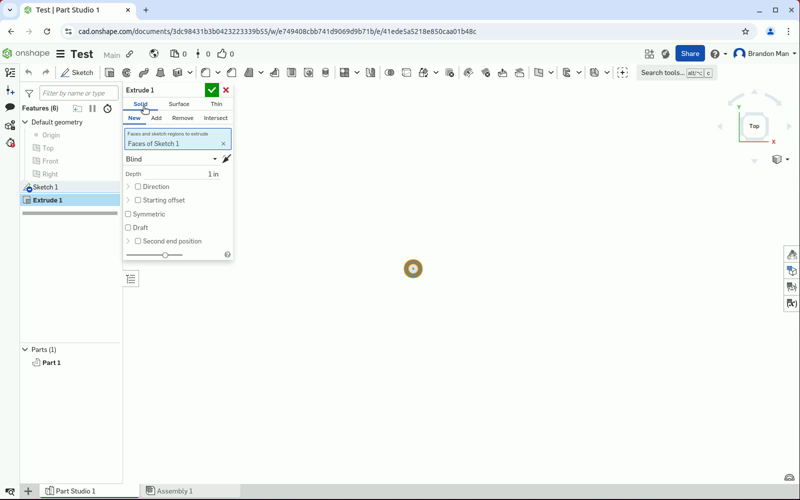
click(143, 106)
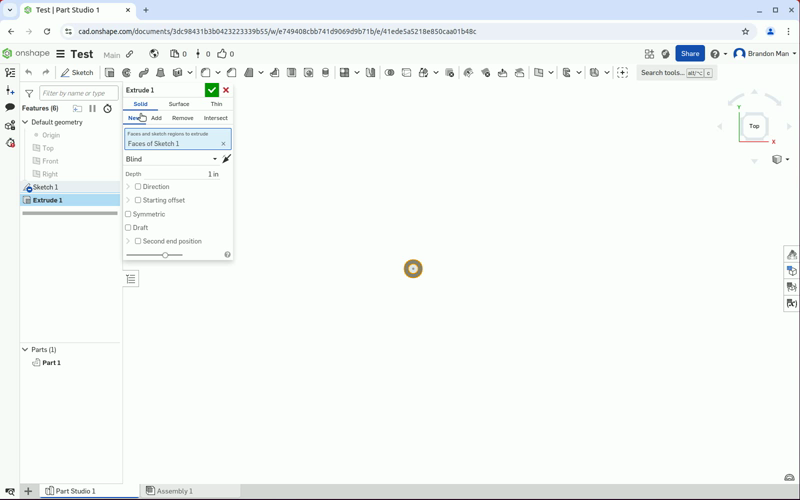
mouse_move(137, 120)
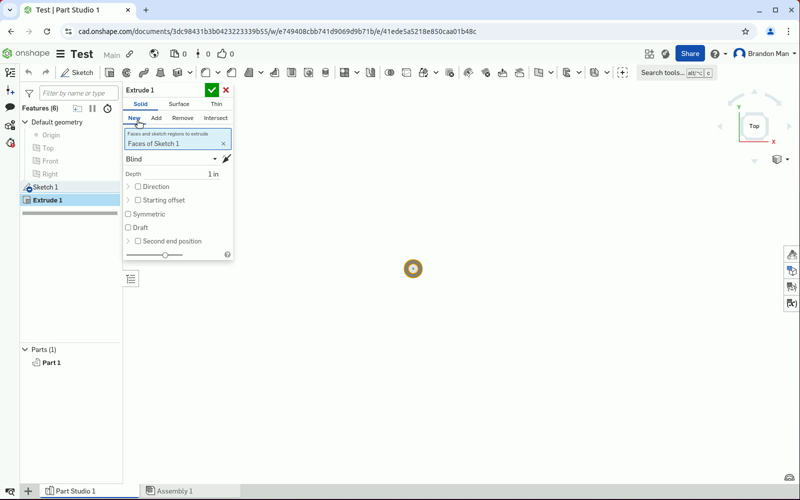
click(137, 120)
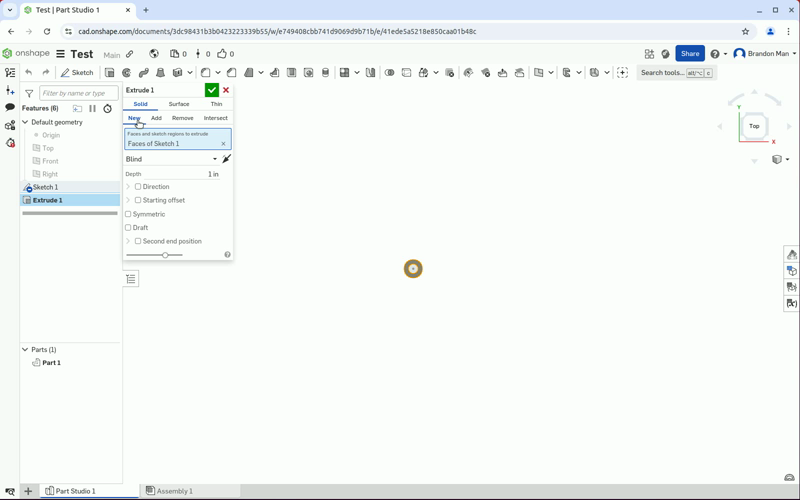
key(tab, 4)
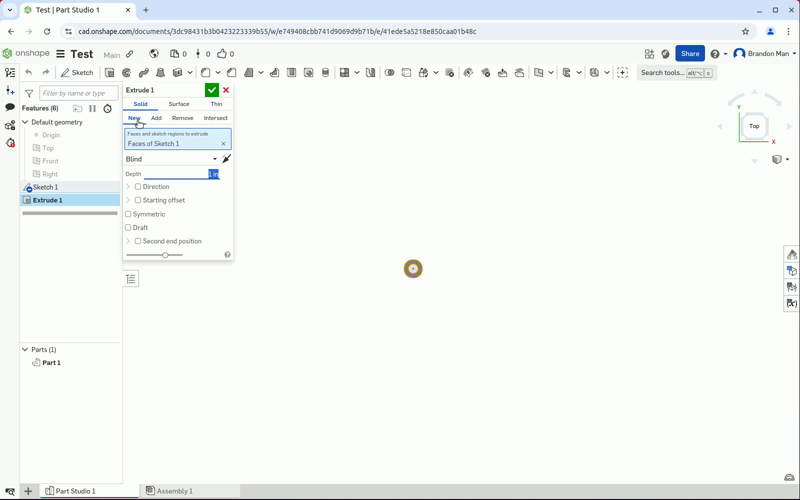
text(23.108)
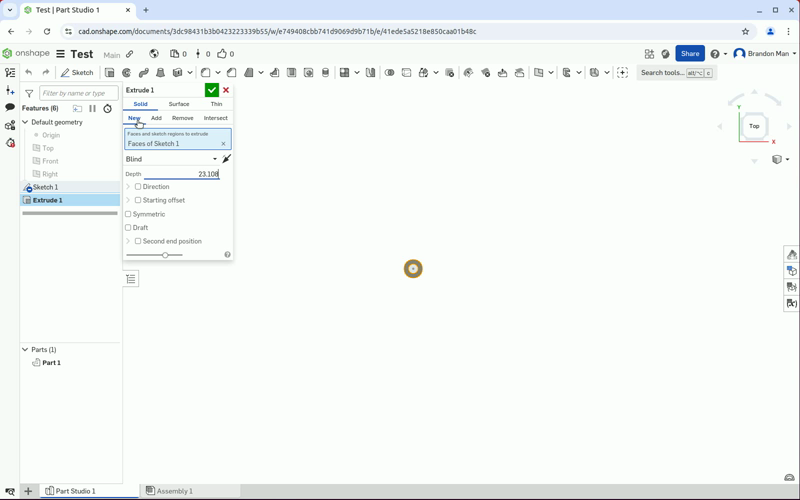
key(enter)
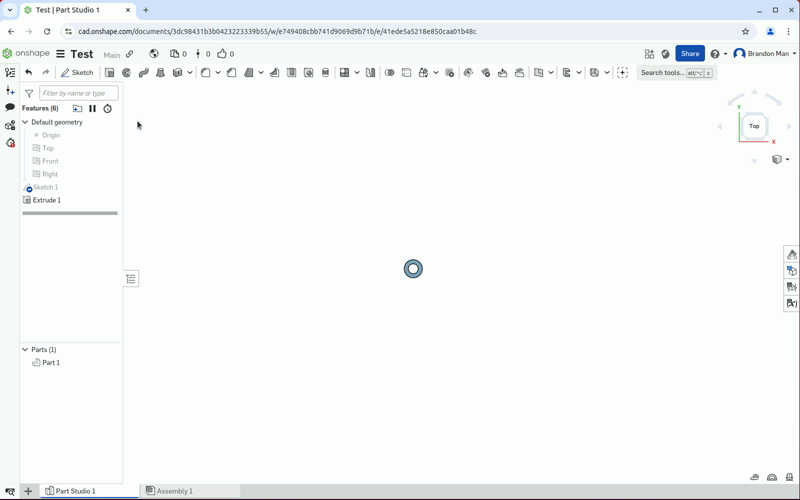
key(shift+h)
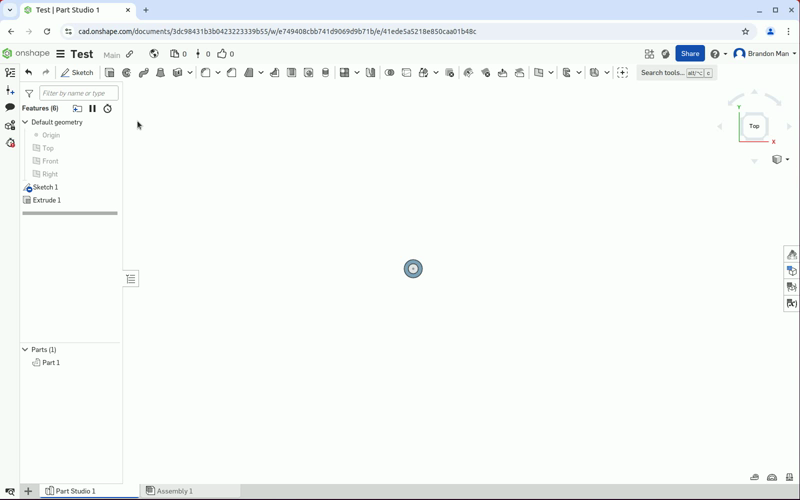
key(shift+h)
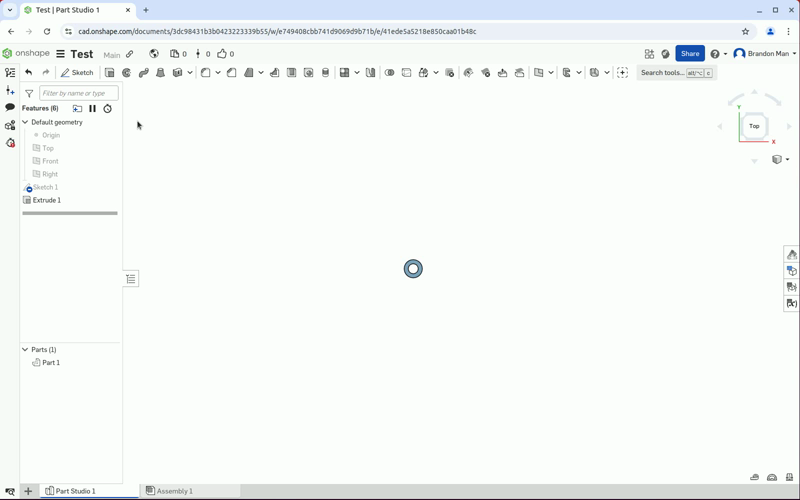
mouse_move(73, 189)
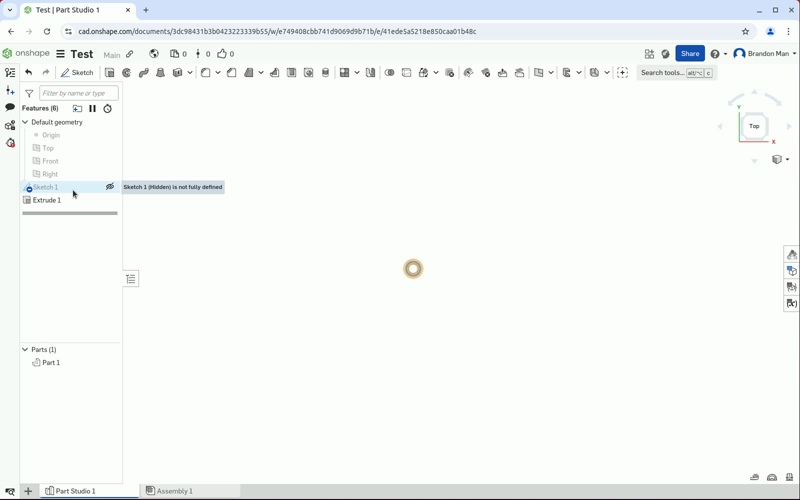
click(73, 189)
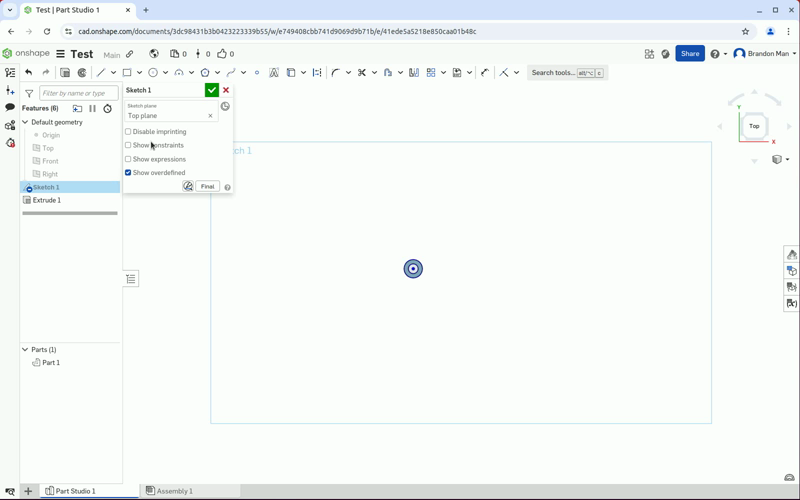
mouse_move(229, 92)
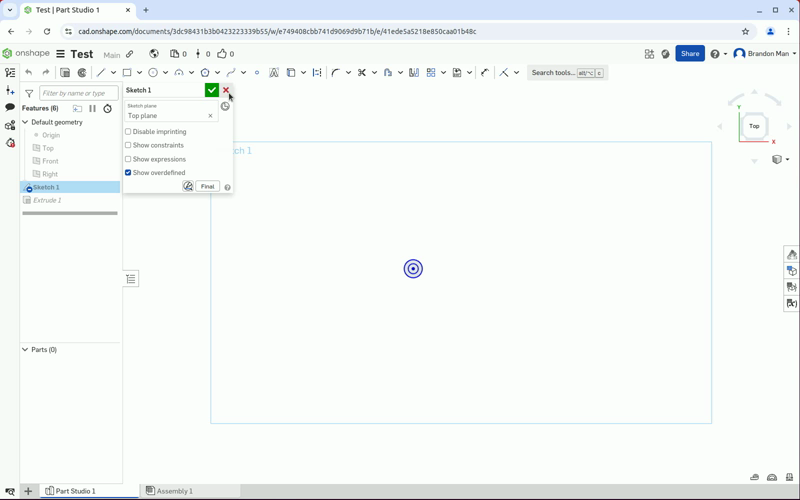
click(229, 92)
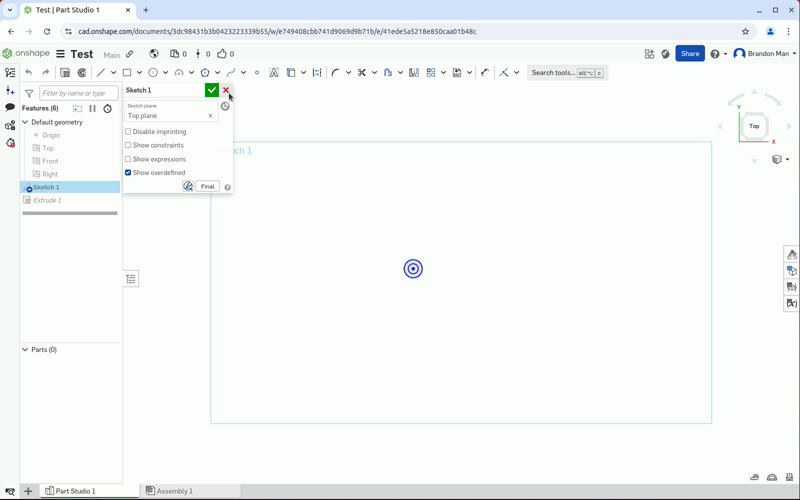
key(shift+s)
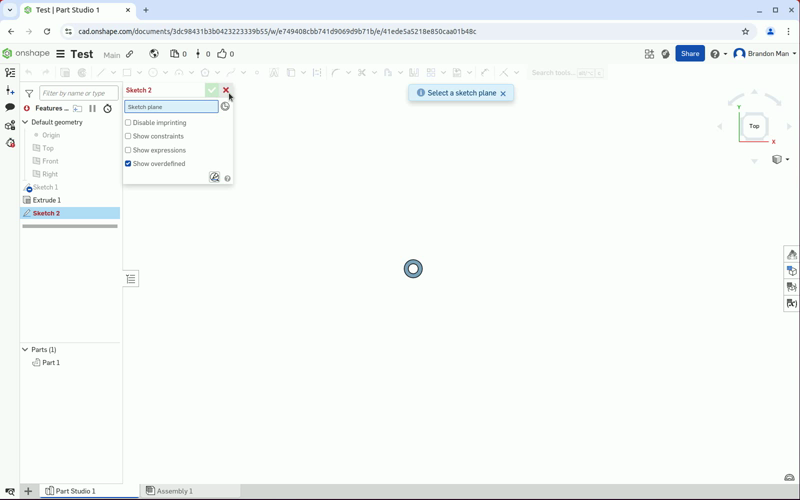
mouse_move(73, 150)
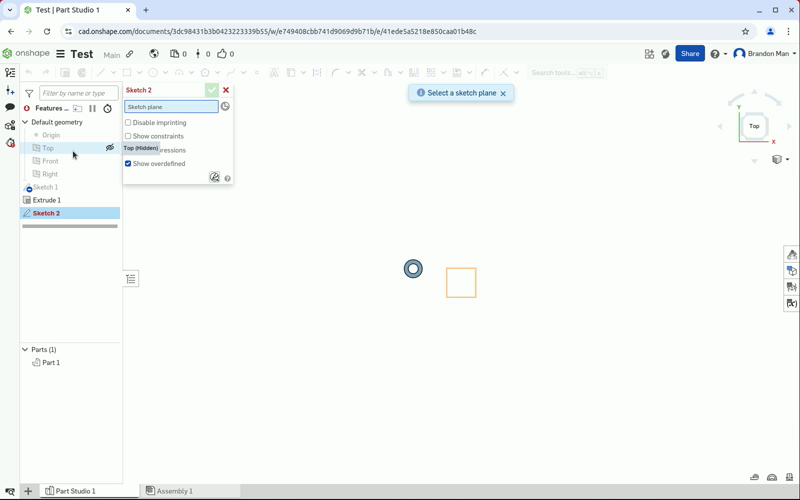
click(73, 150)
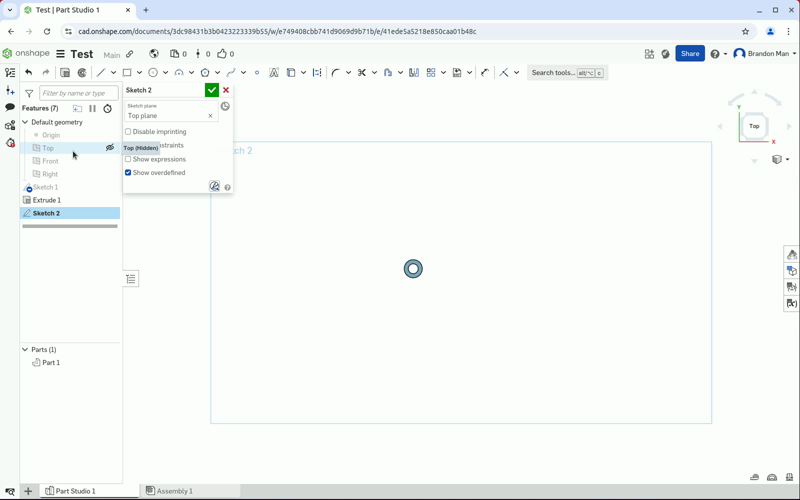
mouse_move(73, 352)
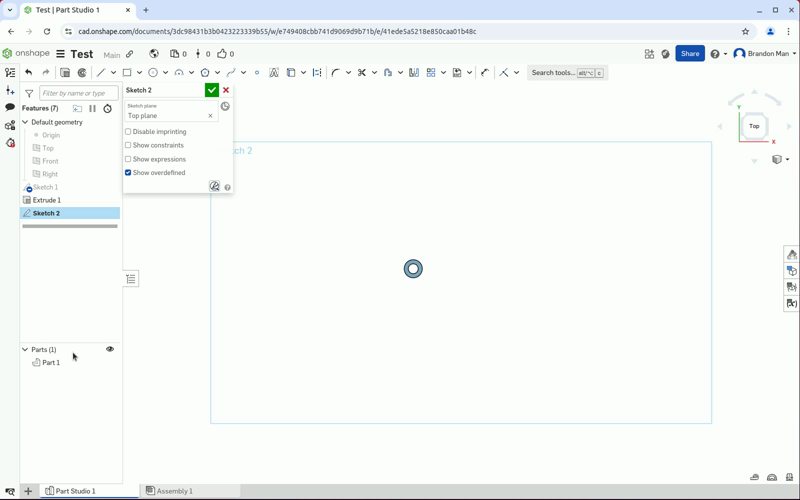
key(y)
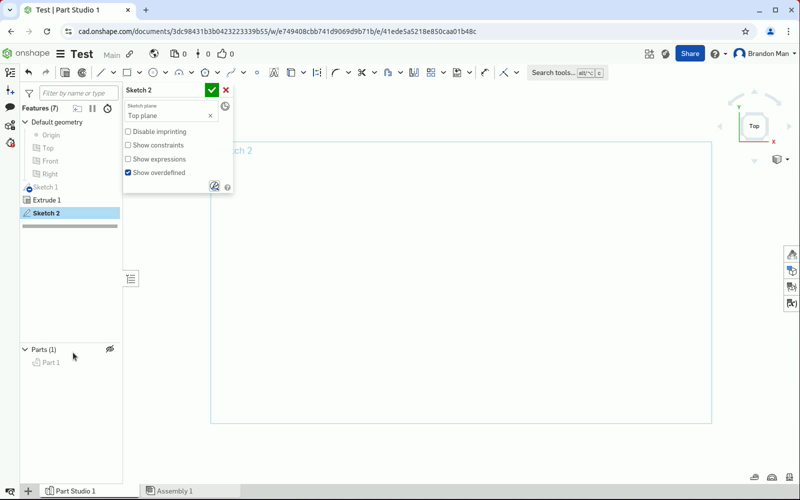
key(c)
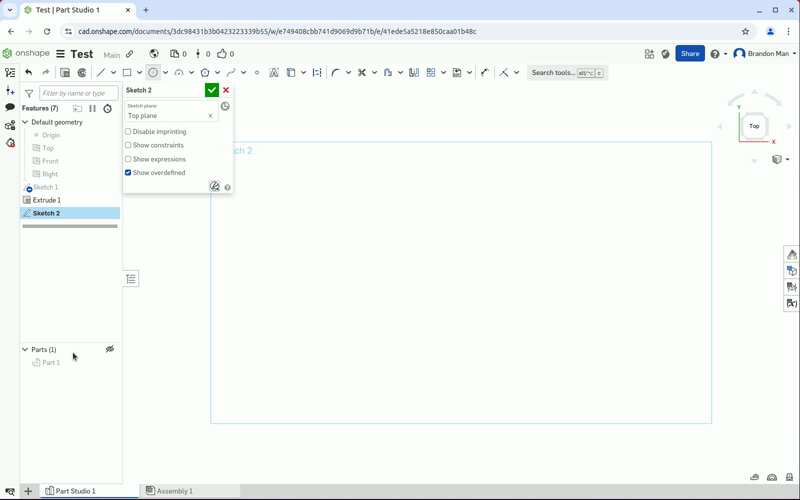
key_down(shift)
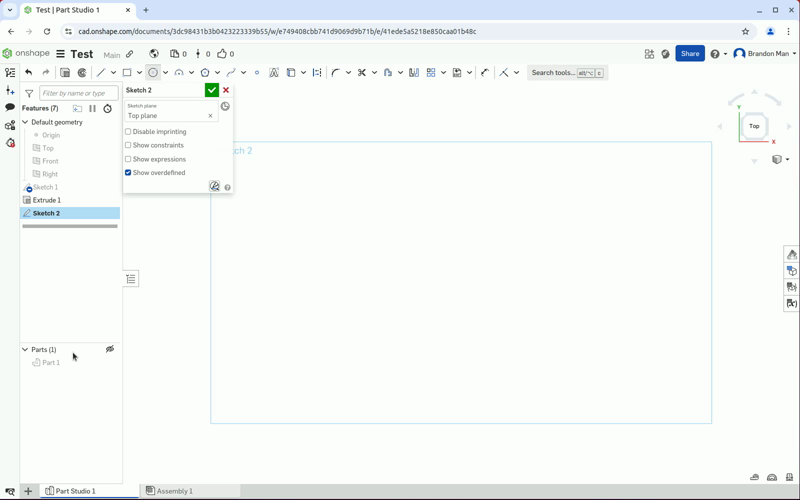
mouse_move(487, 268)
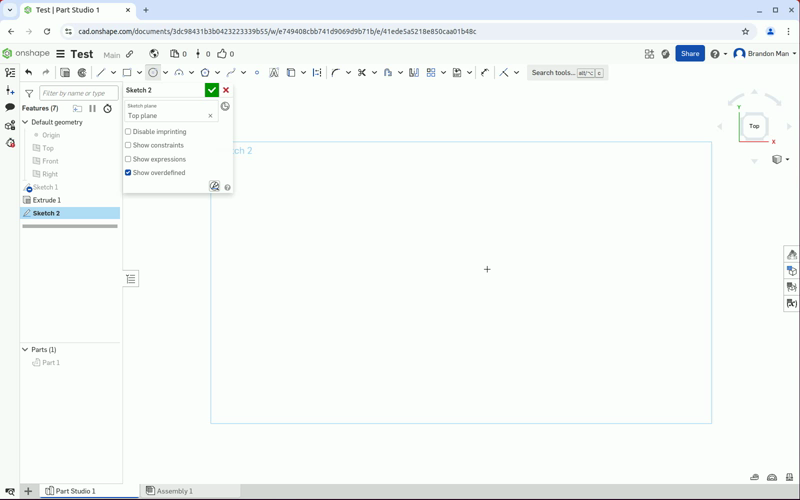
click(487, 268)
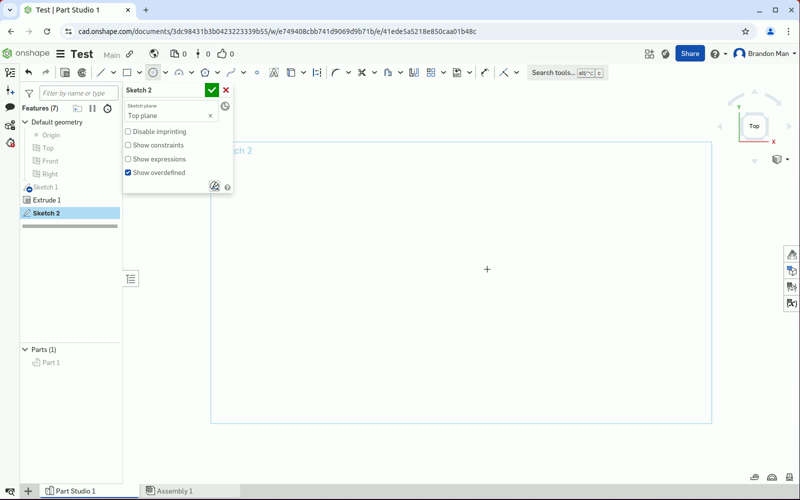
key_up(shift)
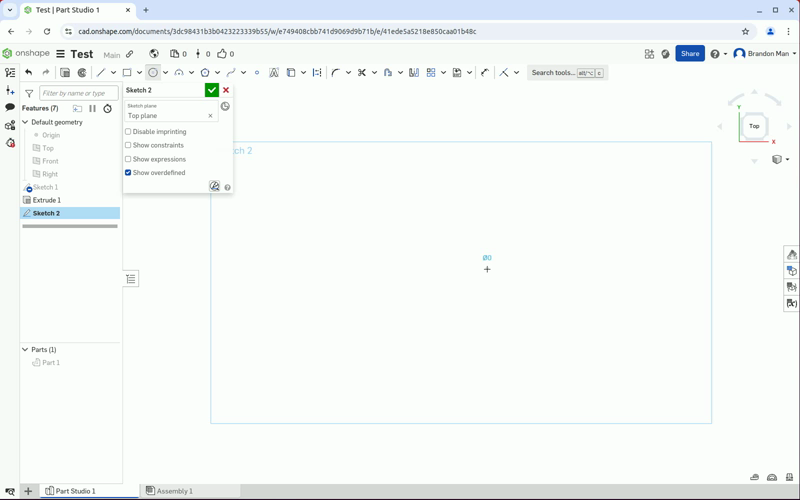
mouse_move(495, 268)
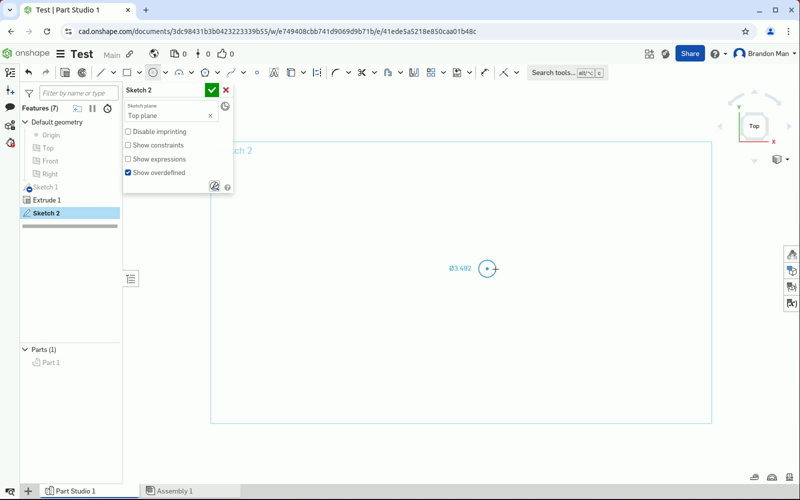
click(495, 268)
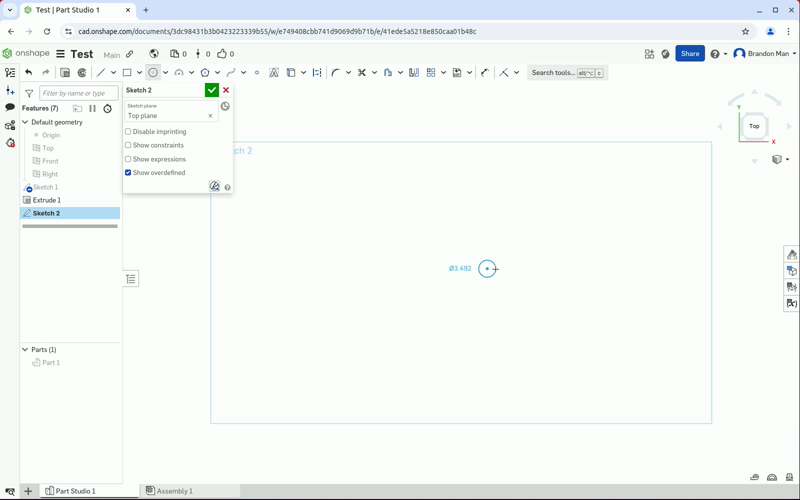
key(esc)
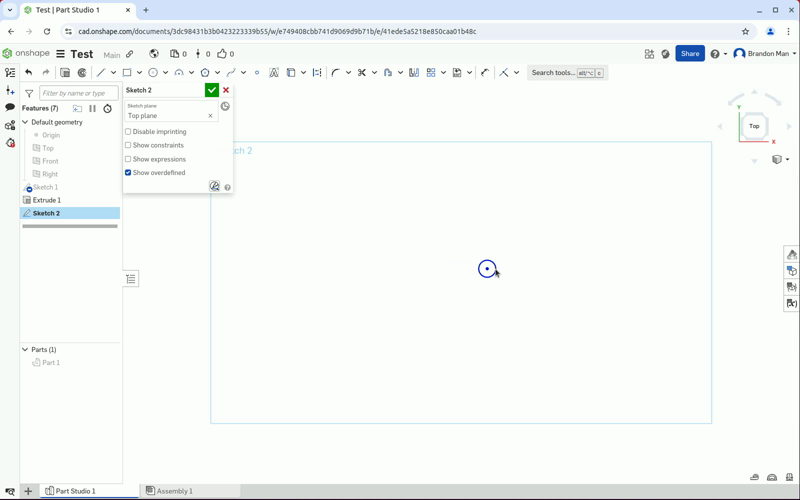
key(c)
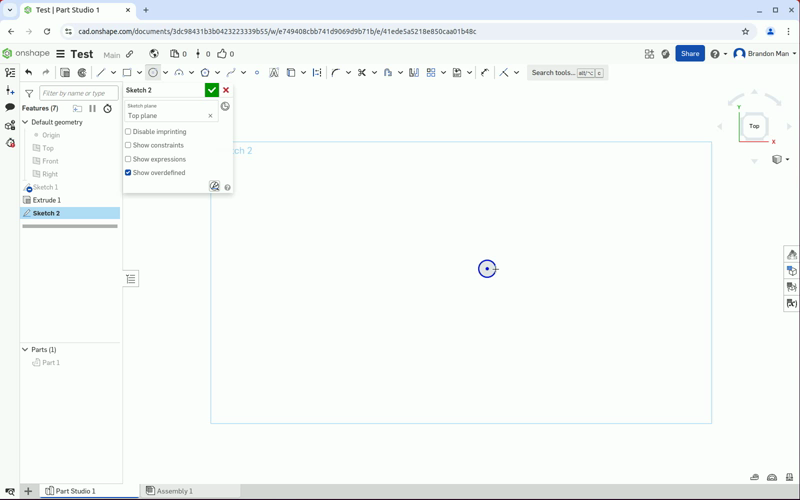
key_down(shift)
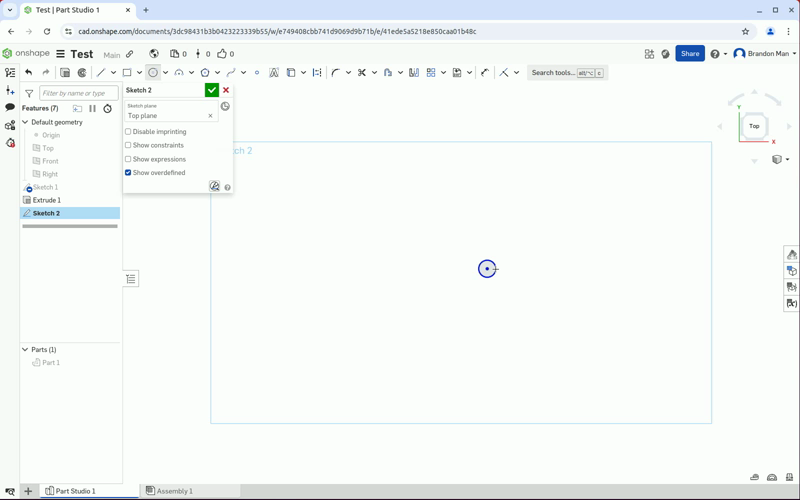
mouse_move(487, 268)
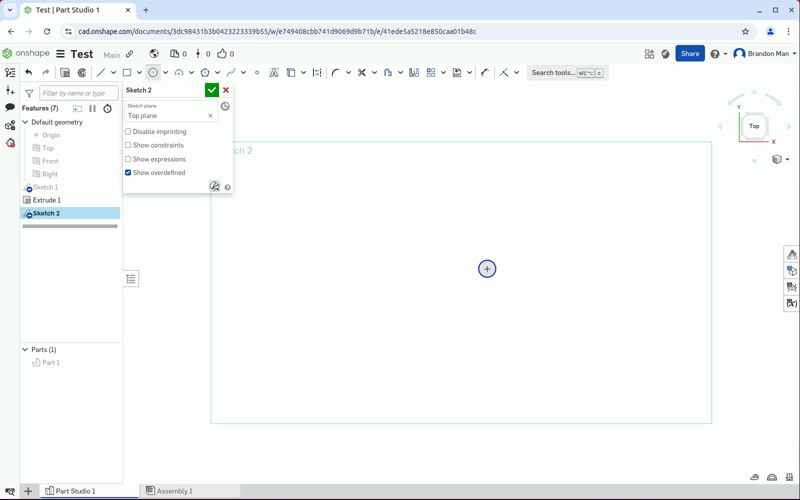
click(487, 268)
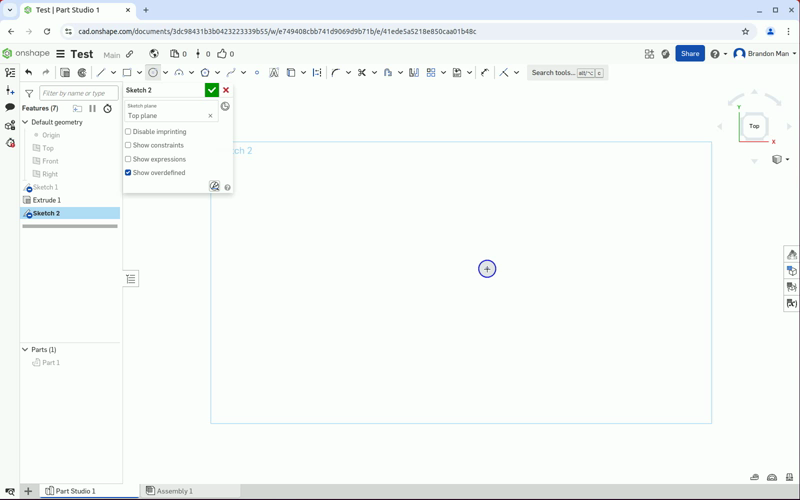
key_up(shift)
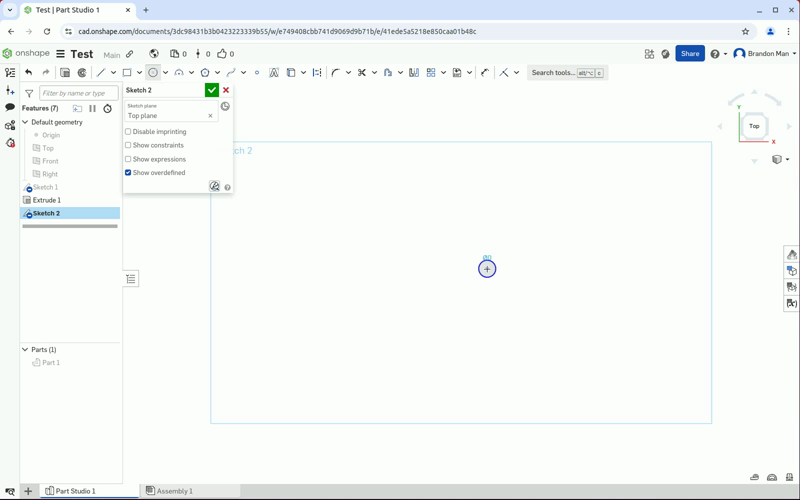
mouse_move(492, 268)
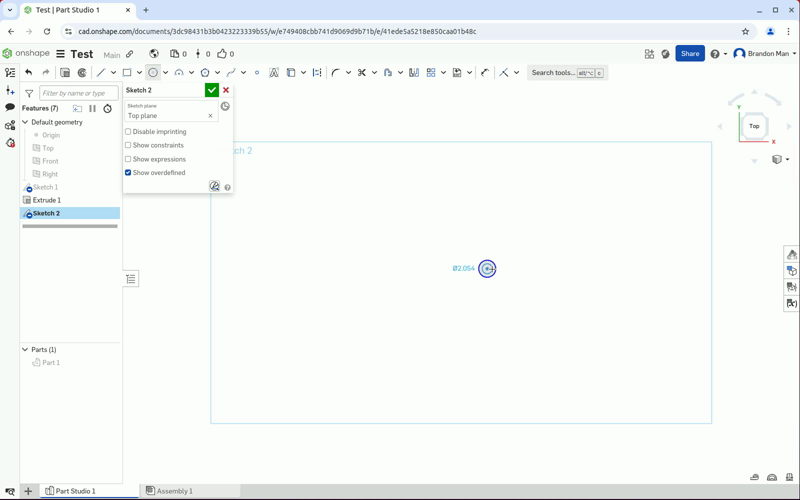
scroll(6)
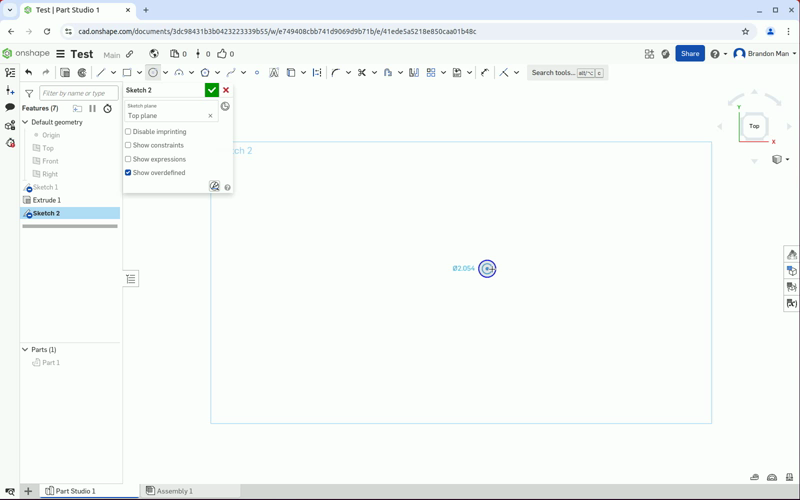
scroll(6)
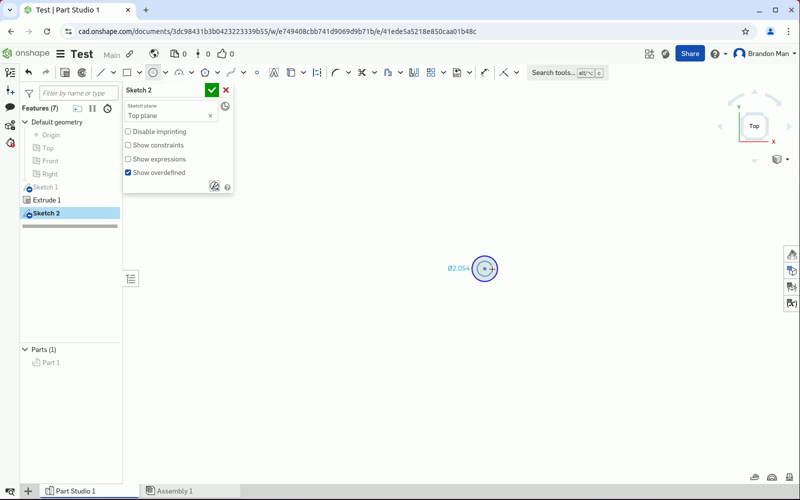
scroll(6)
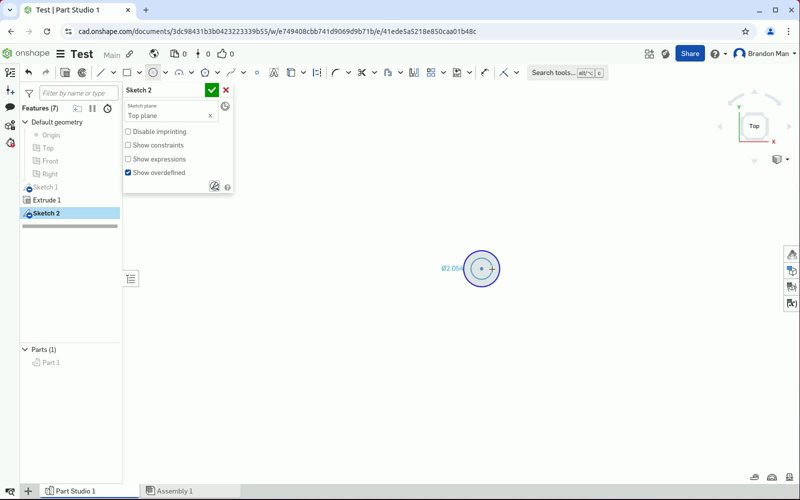
scroll(6)
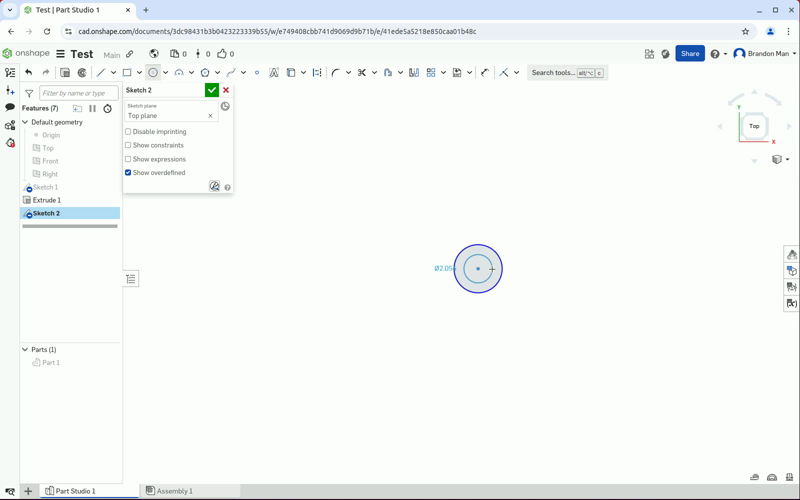
scroll(6)
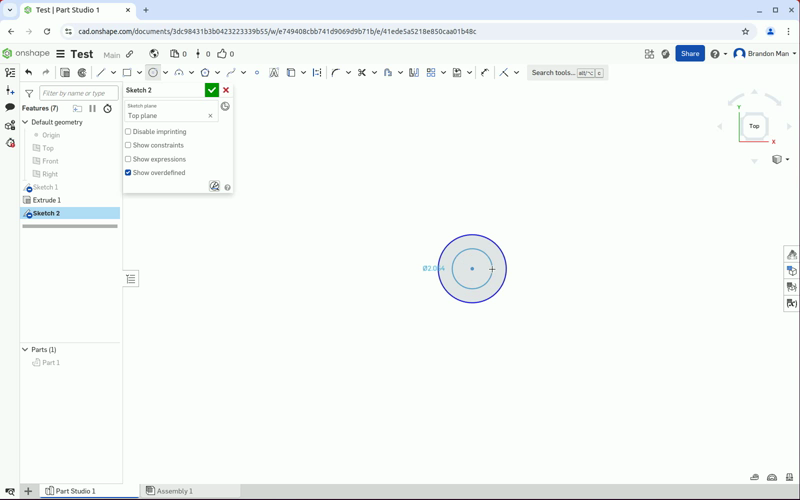
scroll(6)
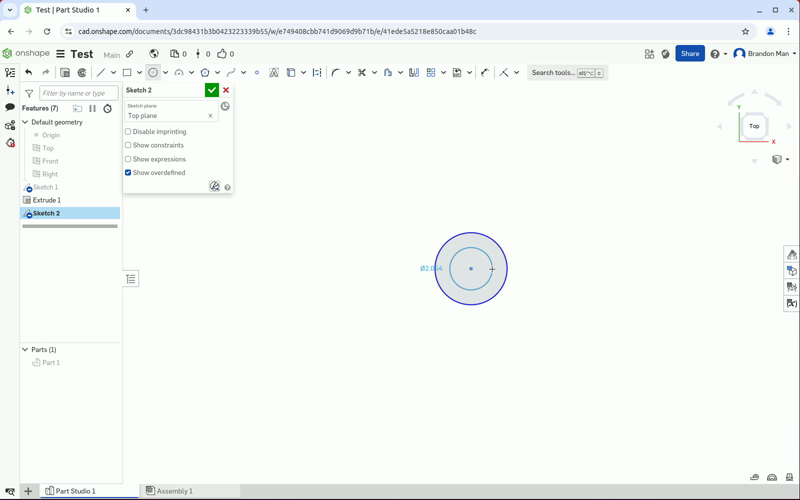
scroll(6)
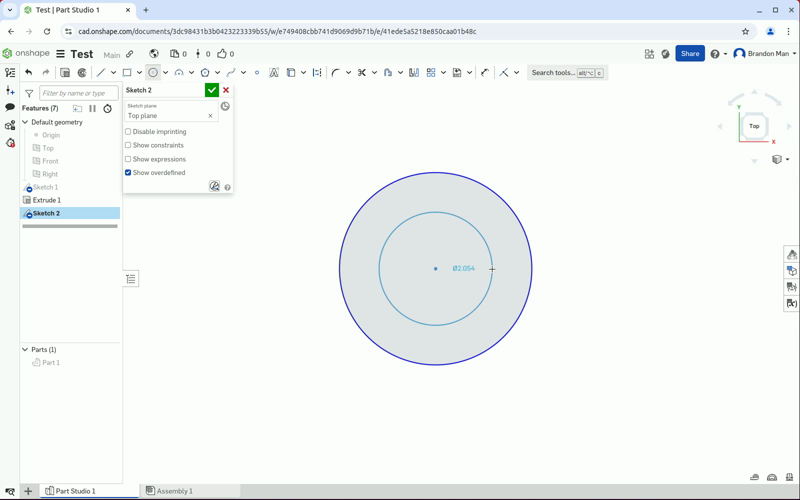
click(492, 268)
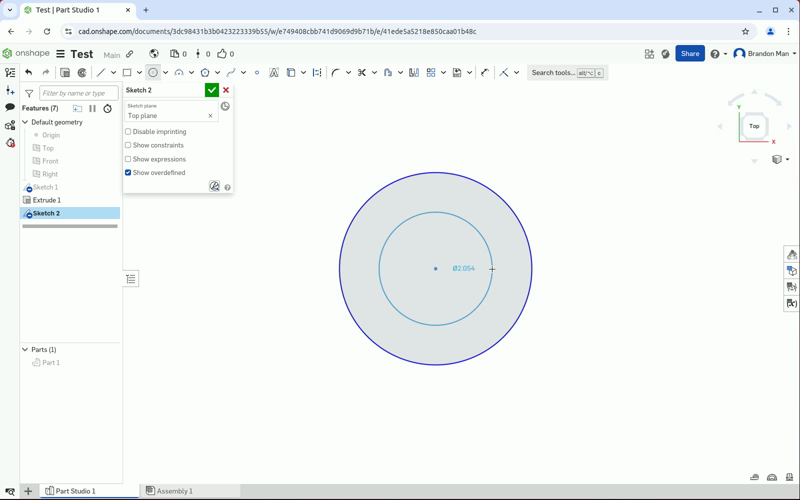
scroll(-6)
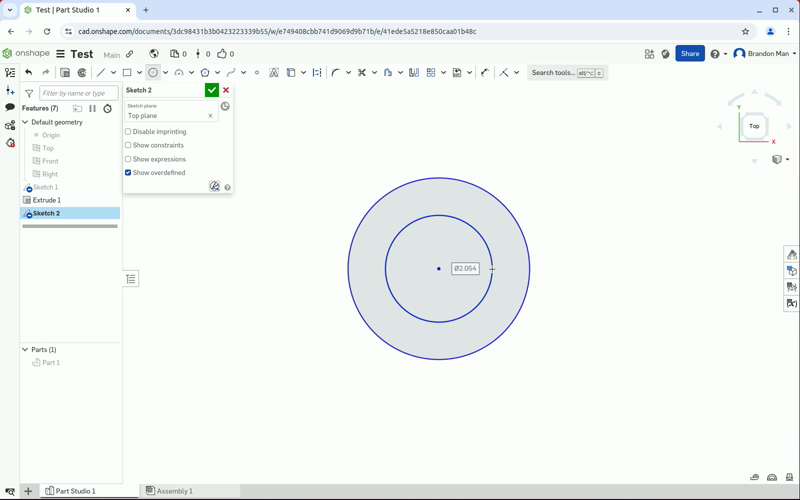
scroll(-6)
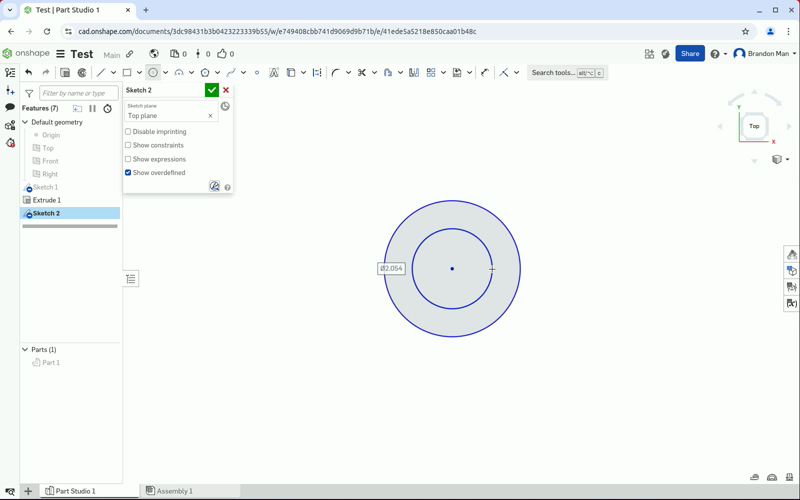
scroll(-6)
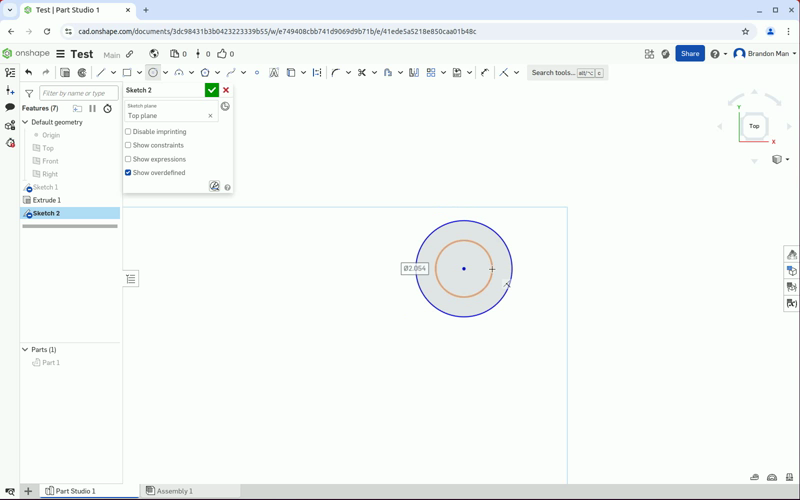
scroll(-6)
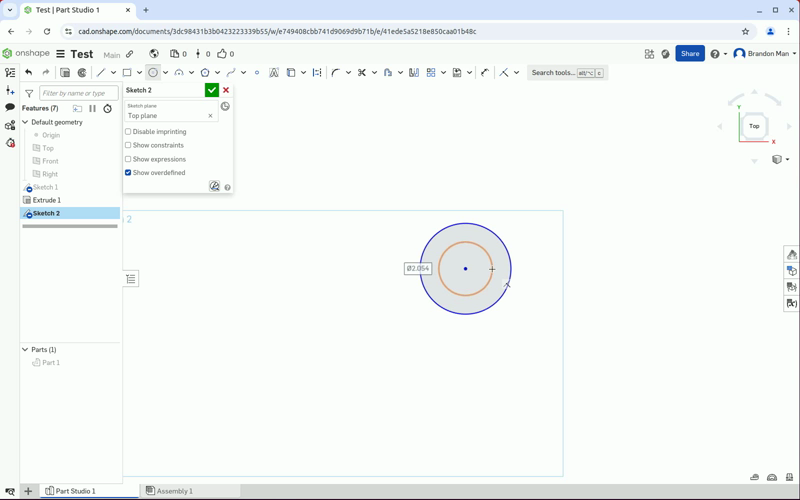
scroll(-6)
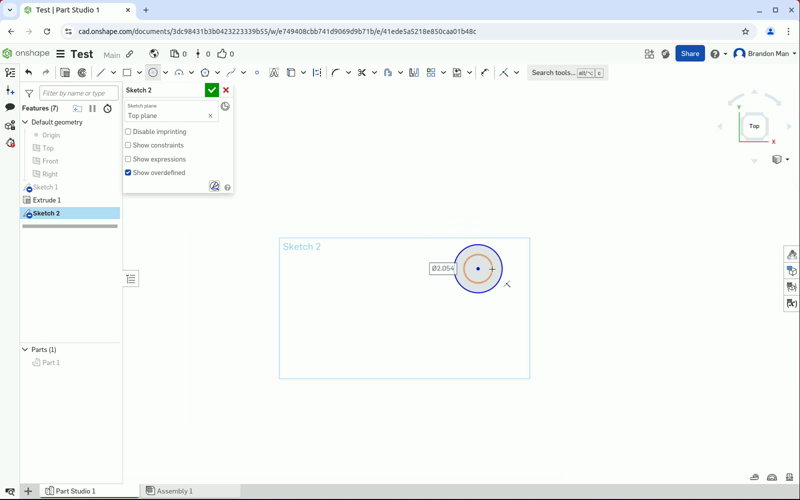
scroll(-6)
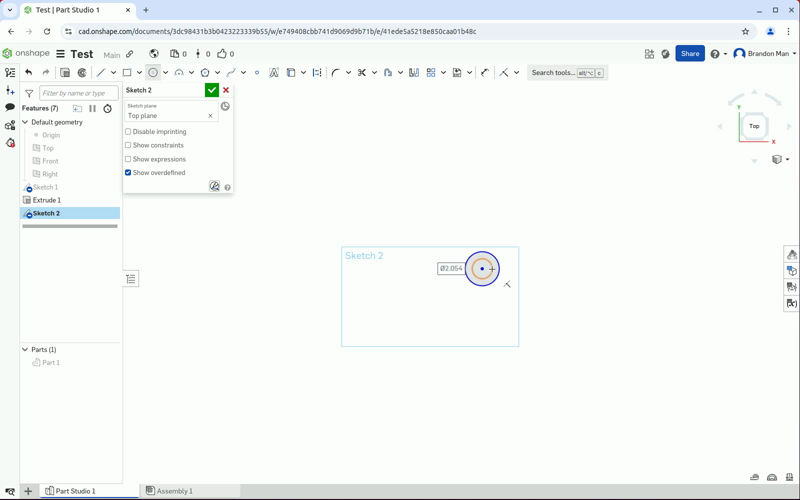
scroll(-6)
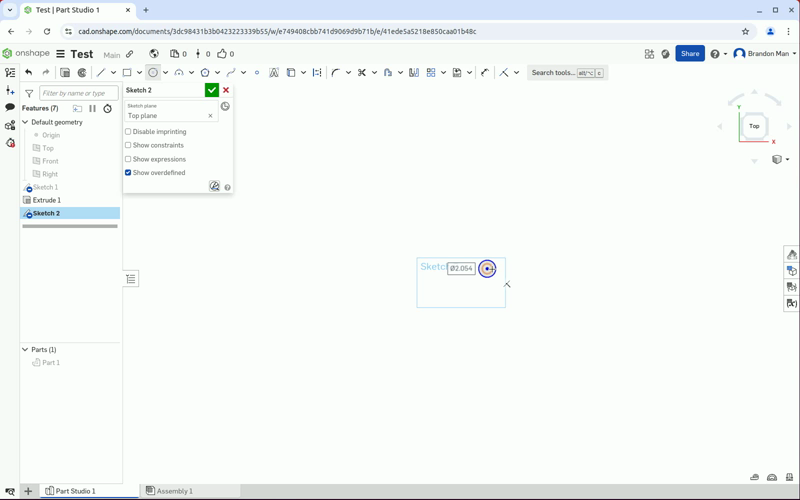
key(esc)
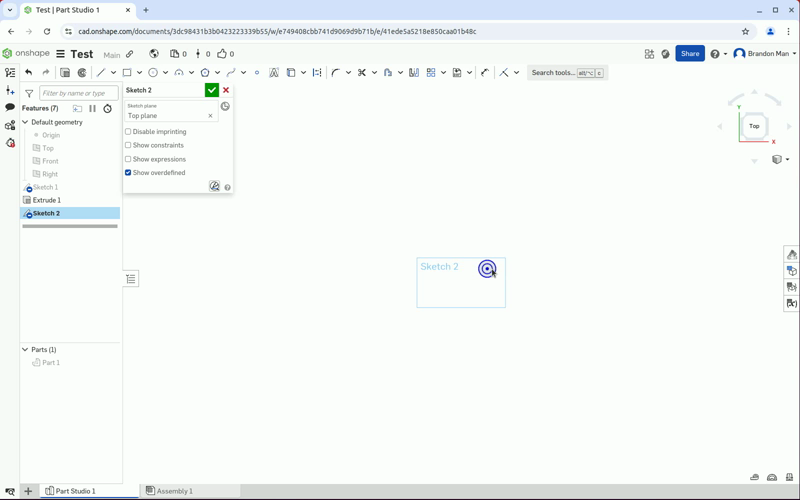
mouse_move(490, 275)
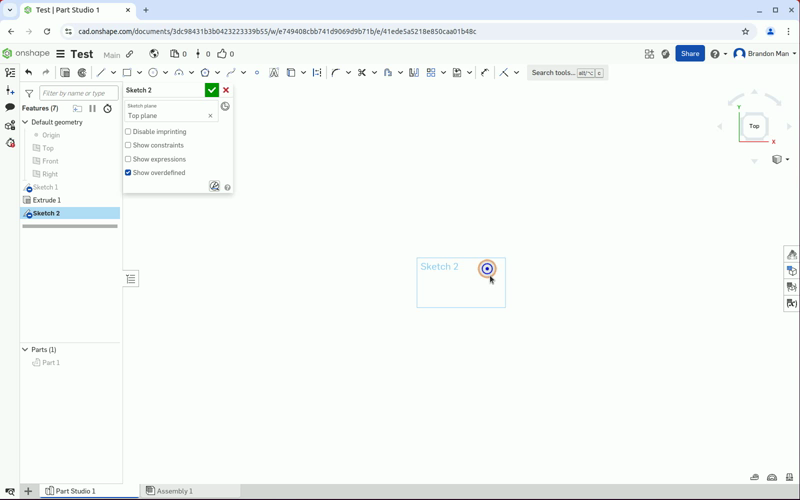
scroll(6)
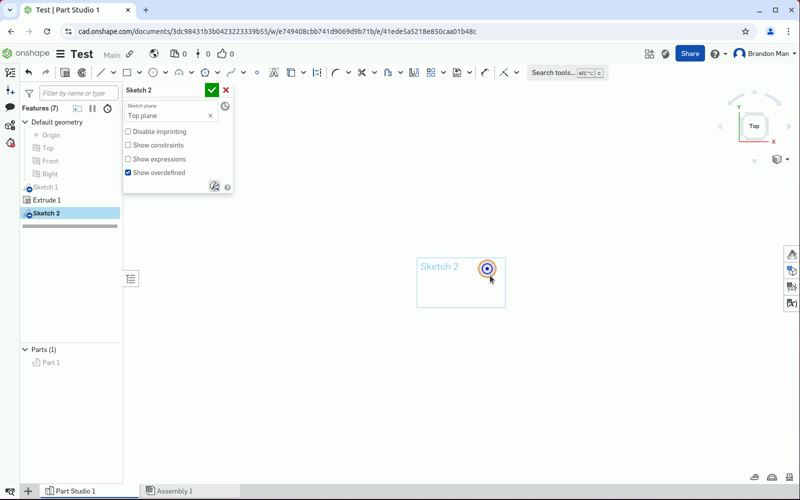
scroll(6)
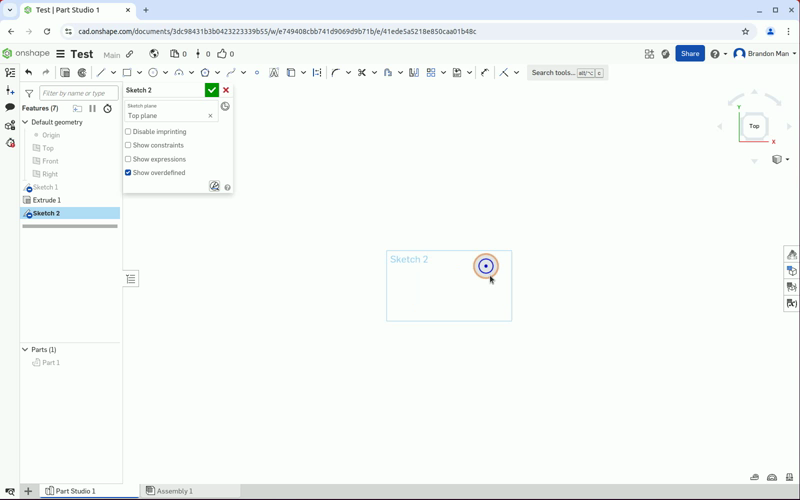
scroll(6)
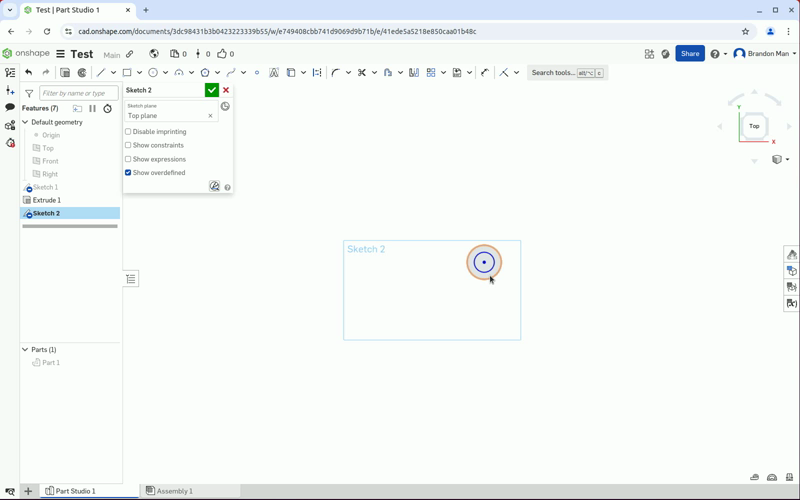
scroll(6)
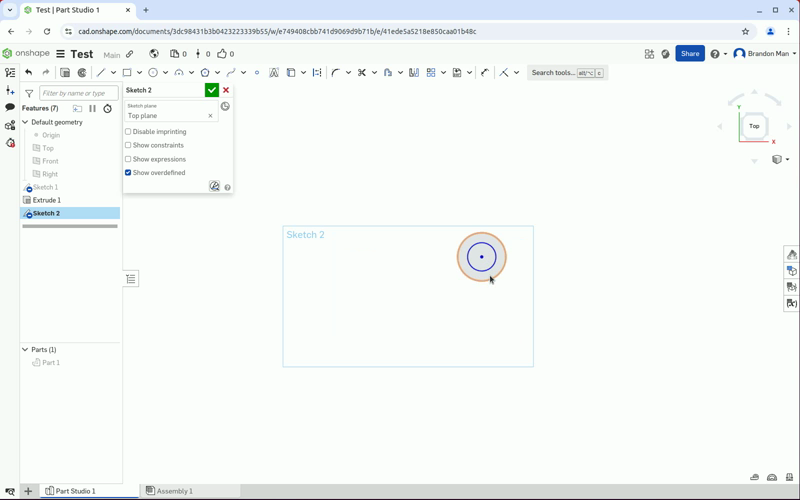
scroll(6)
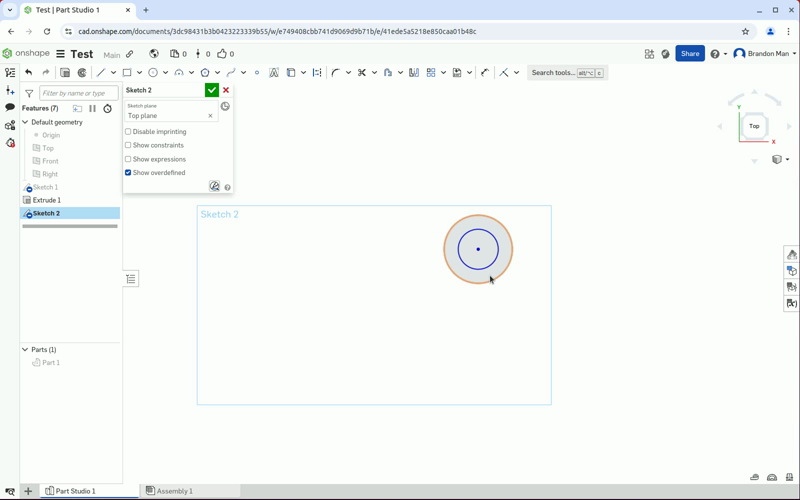
scroll(6)
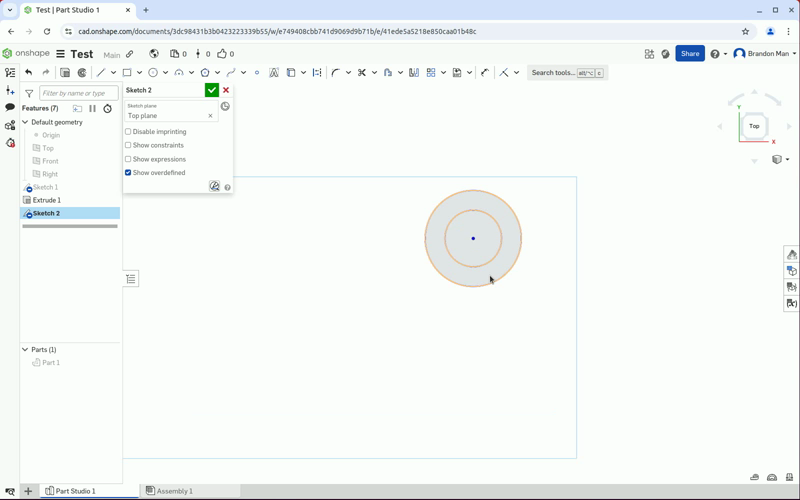
scroll(6)
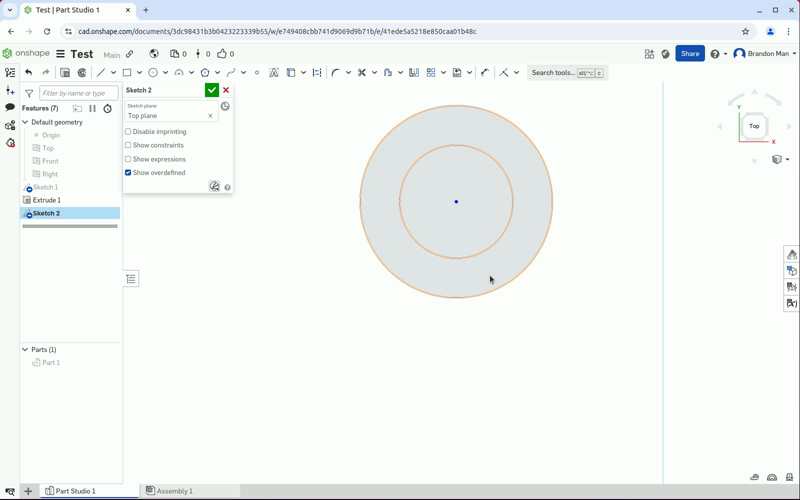
click(490, 275)
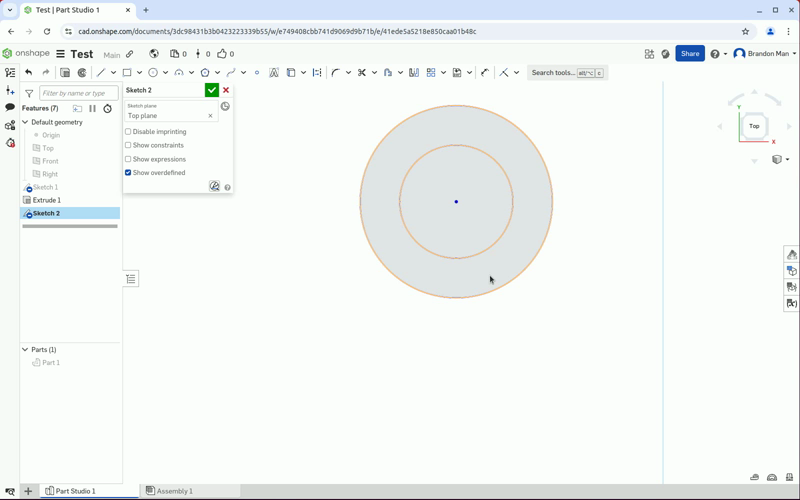
scroll(-6)
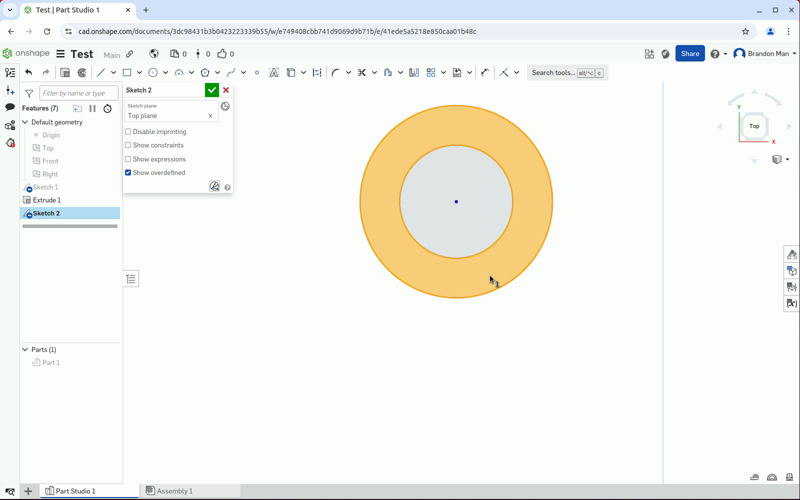
scroll(-6)
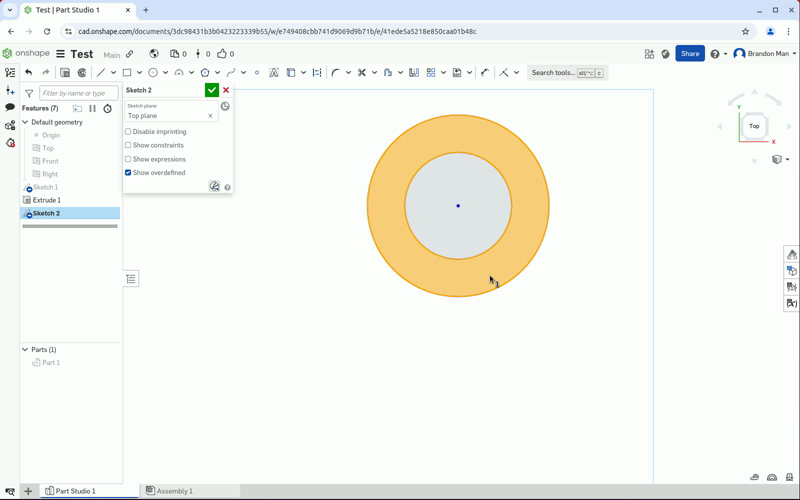
scroll(-6)
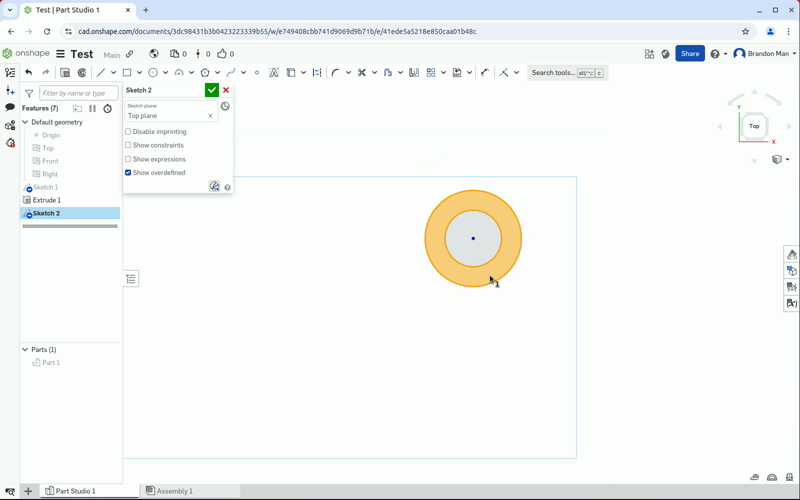
scroll(-6)
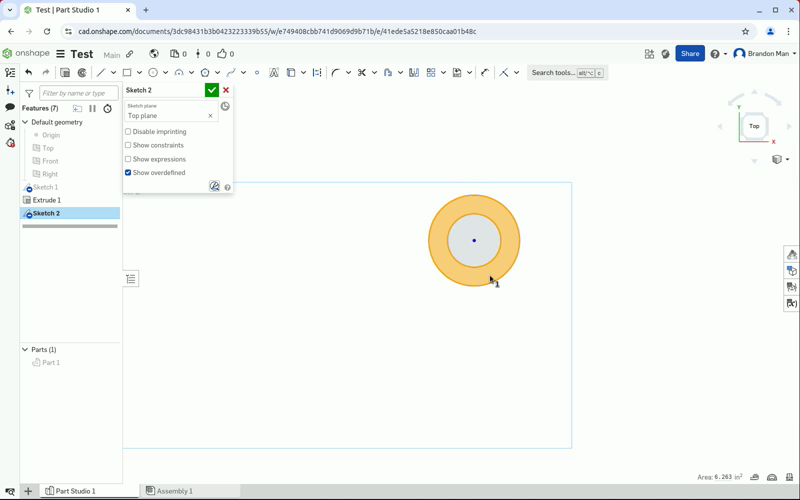
scroll(-6)
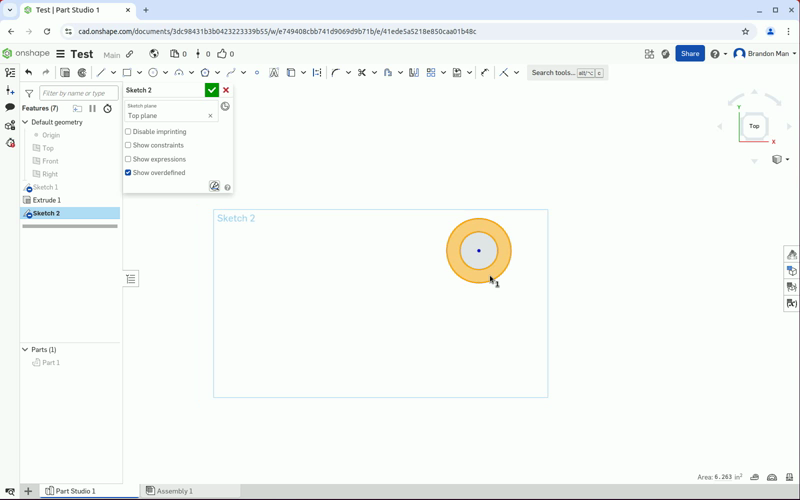
scroll(-6)
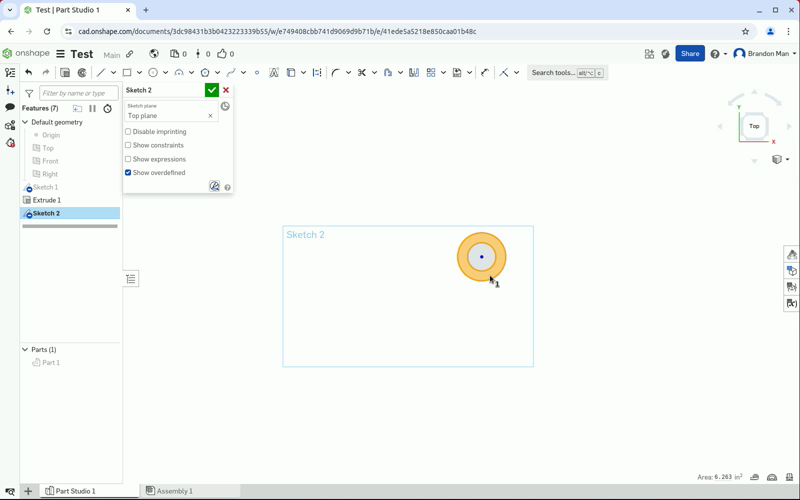
scroll(-6)
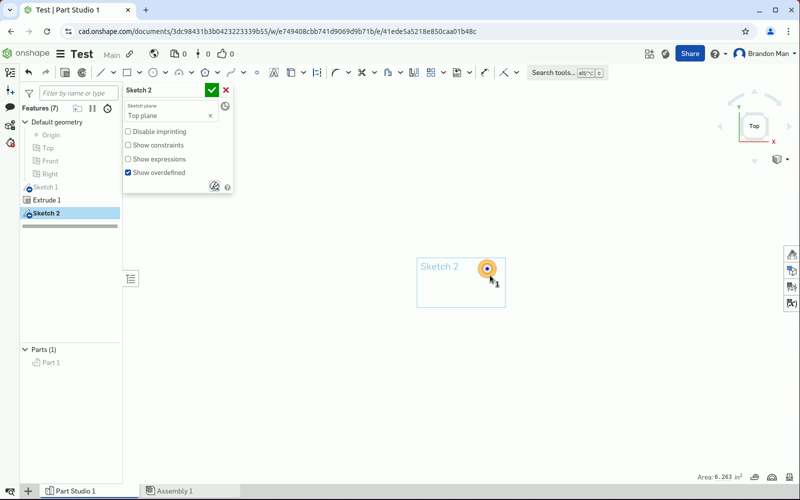
mouse_move(73, 352)
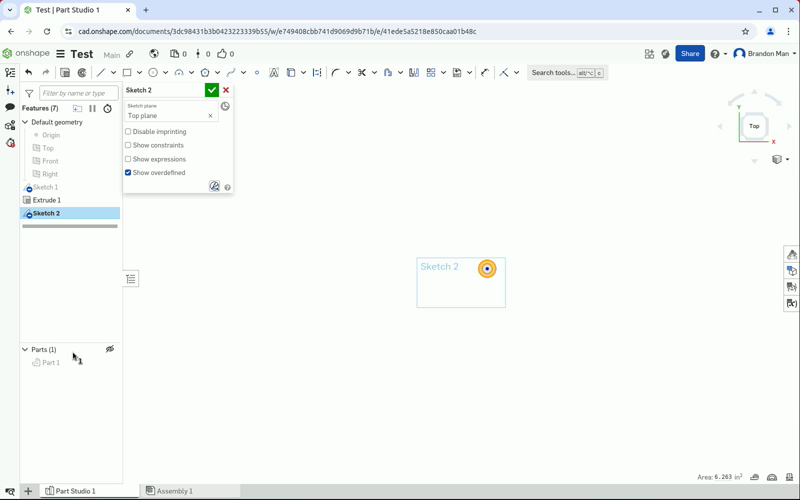
key(shift+y)
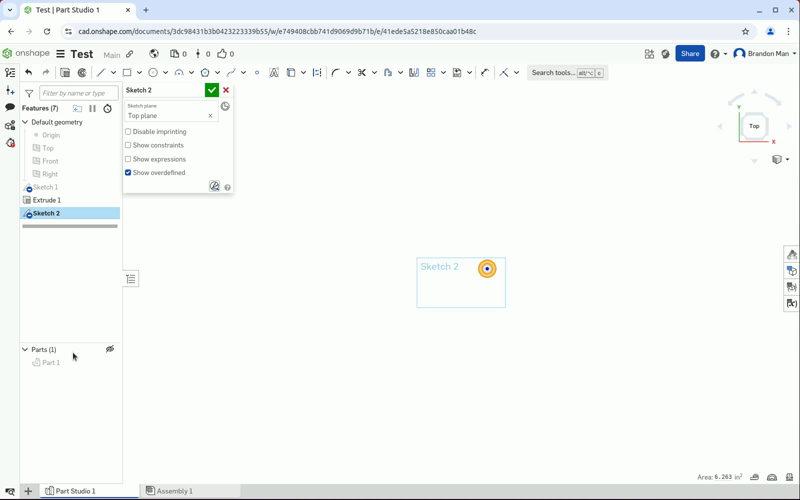
key(shift+e)
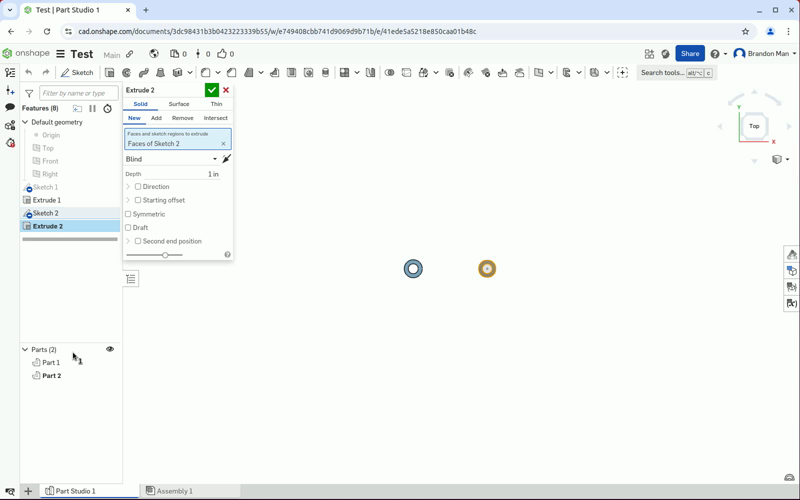
mouse_move(143, 106)
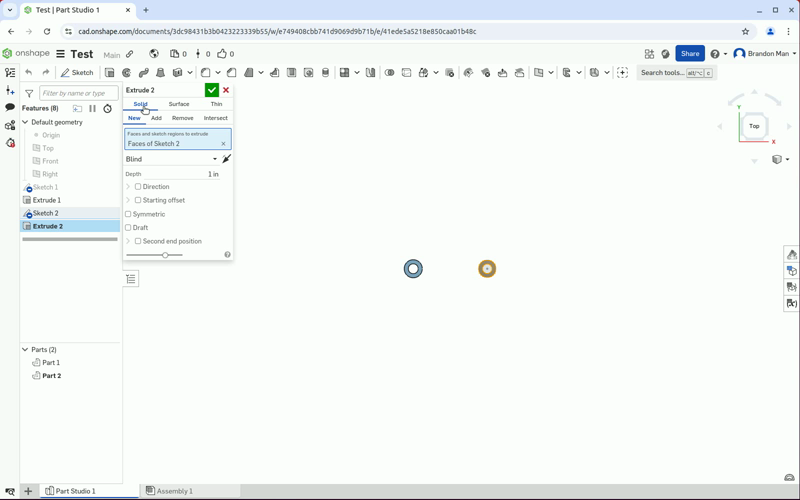
click(143, 106)
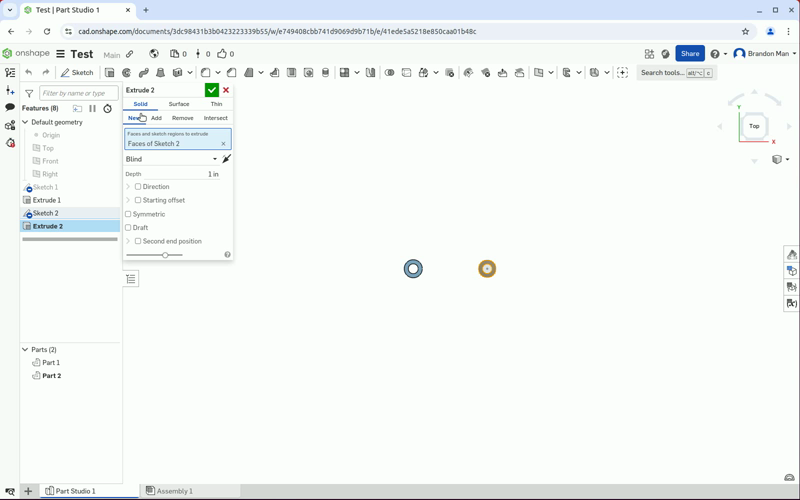
mouse_move(137, 120)
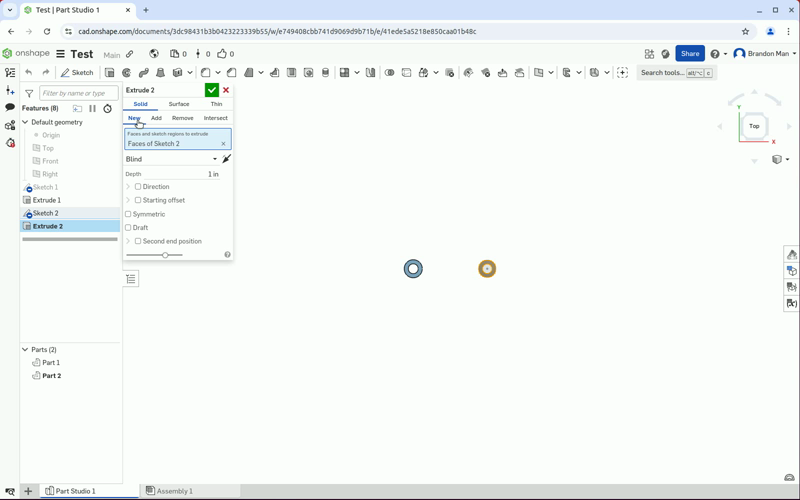
click(137, 120)
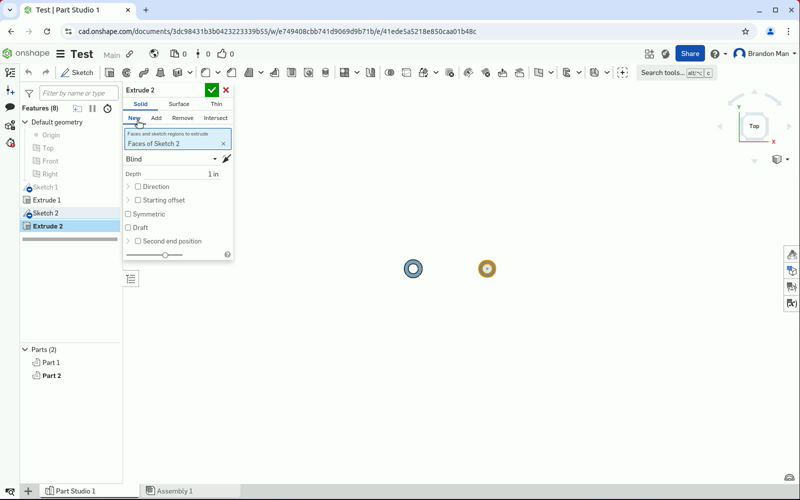
key(tab, 4)
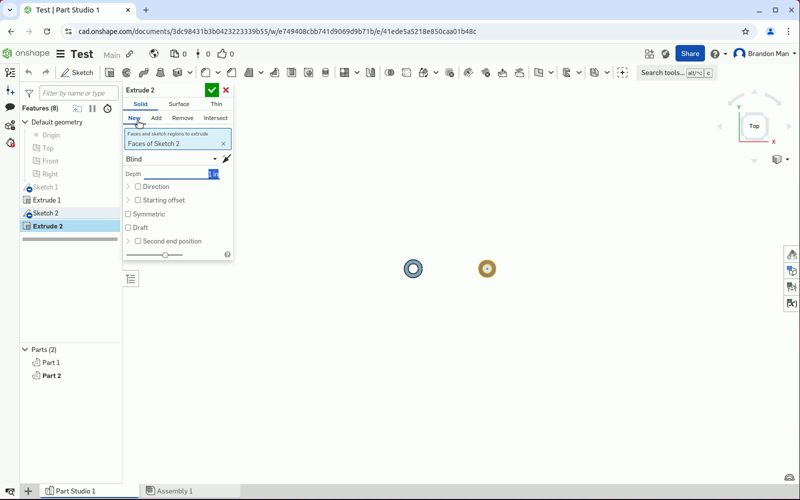
text(2.889)
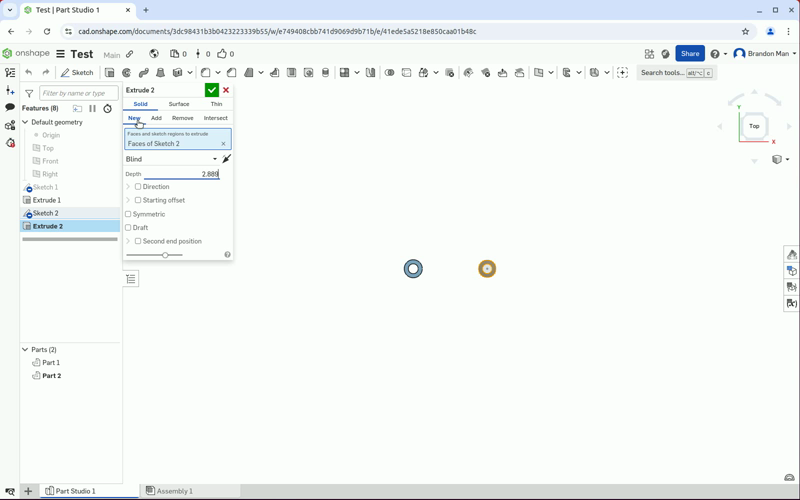
key(enter)
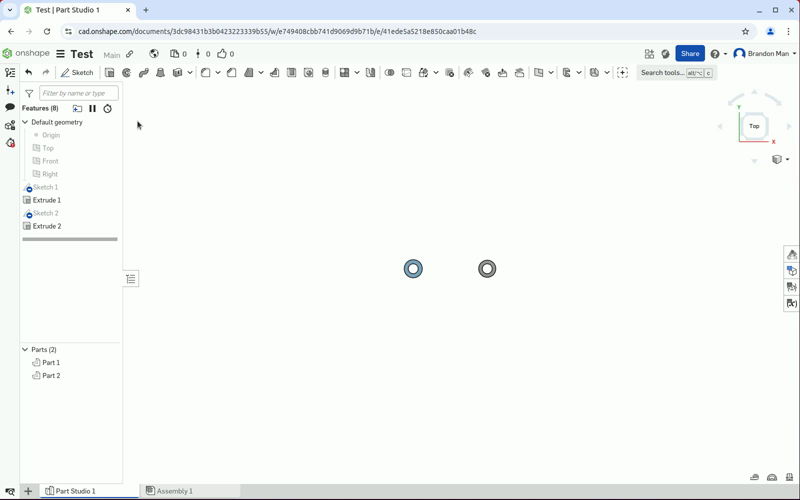
key(shift+h)
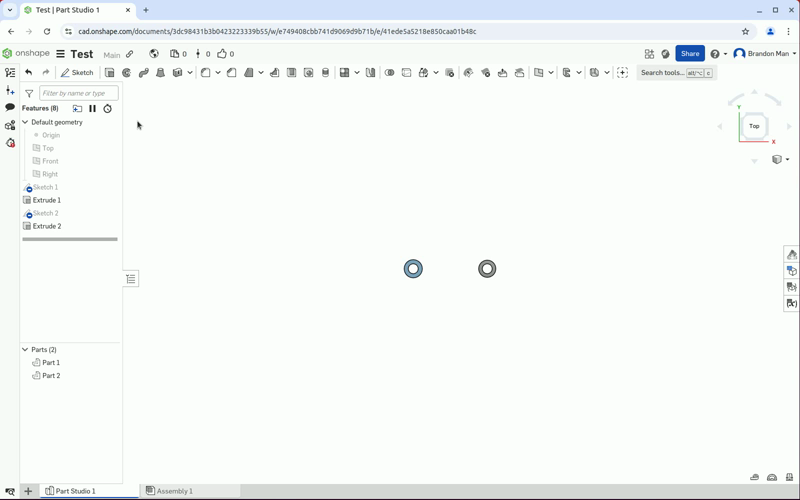
key(shift+h)
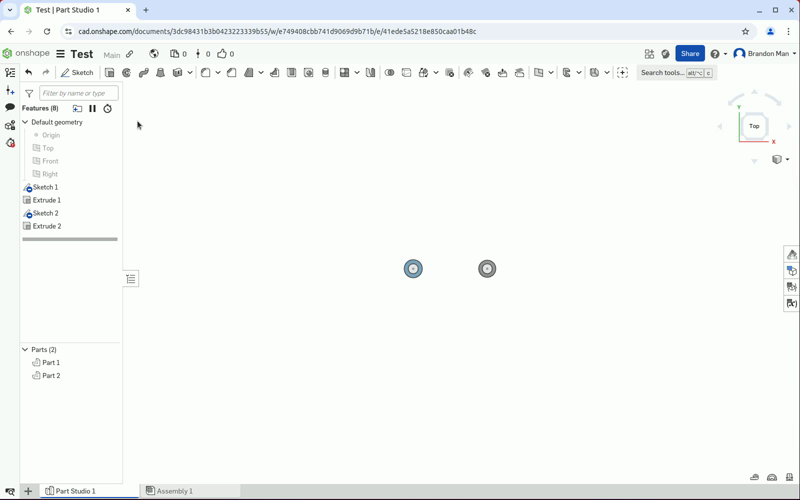
key(shift+7)
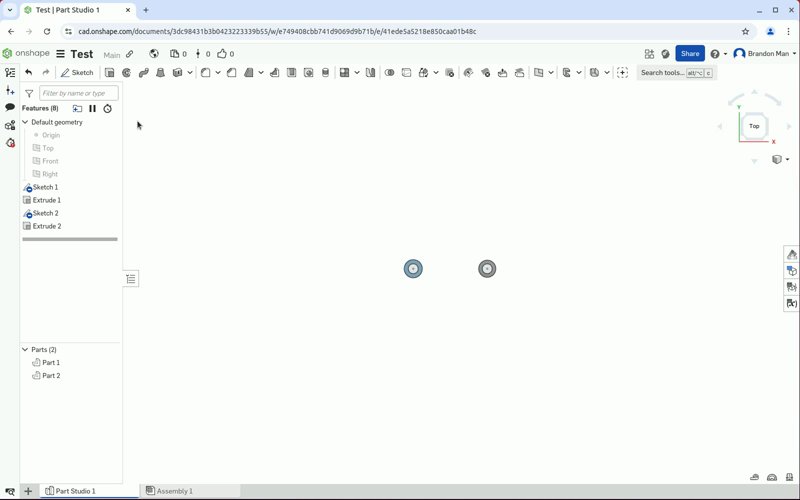
key(up, 3)
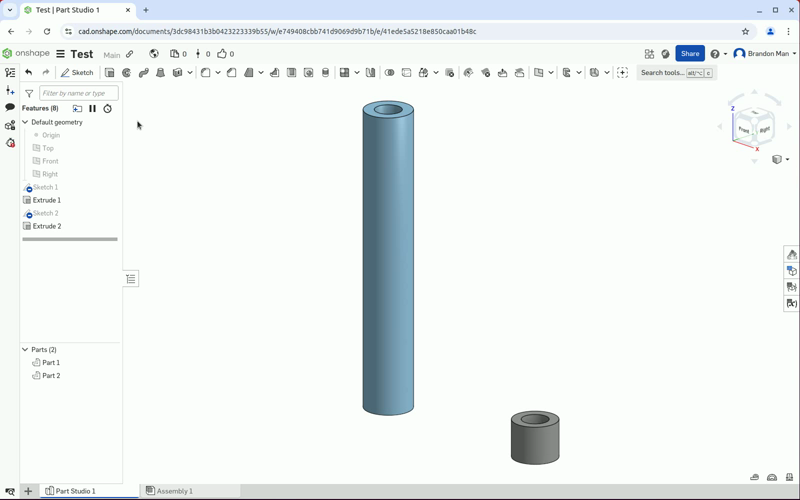
key(left, 3)
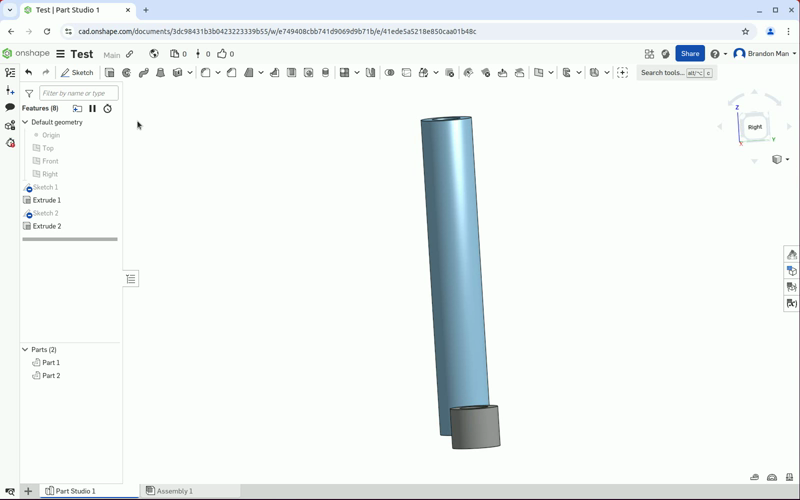
key(right, 3)
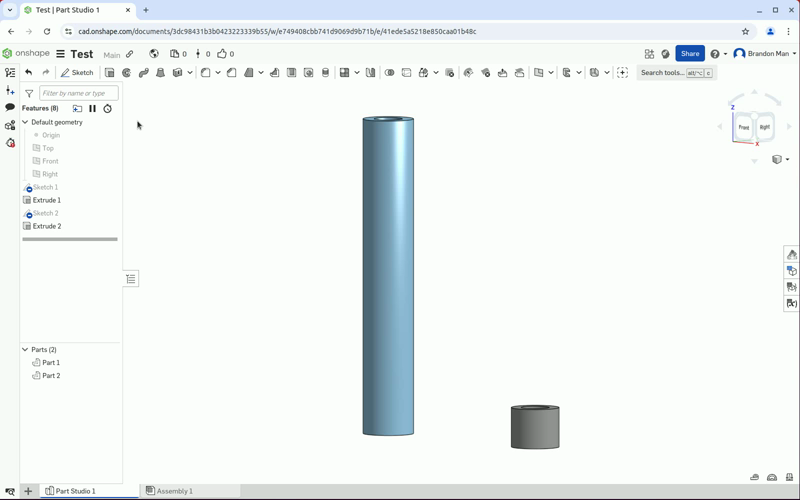
key(down, 3)
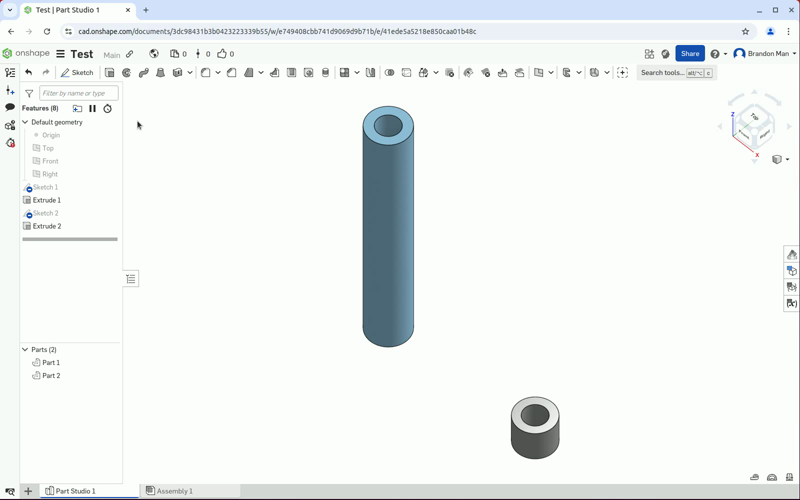
mouse_move(73, 189)
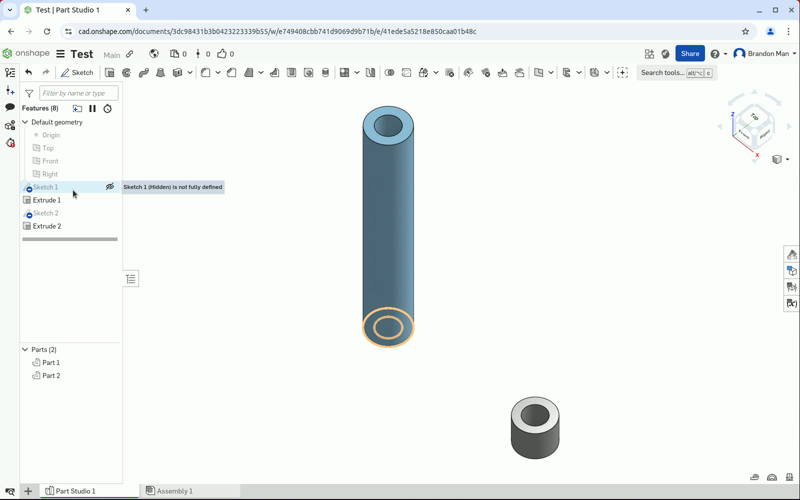
click(73, 189)